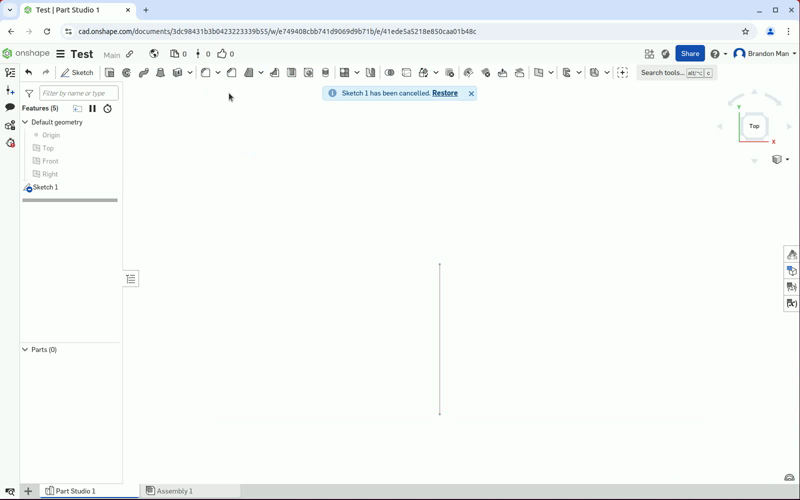
key(shift+h)
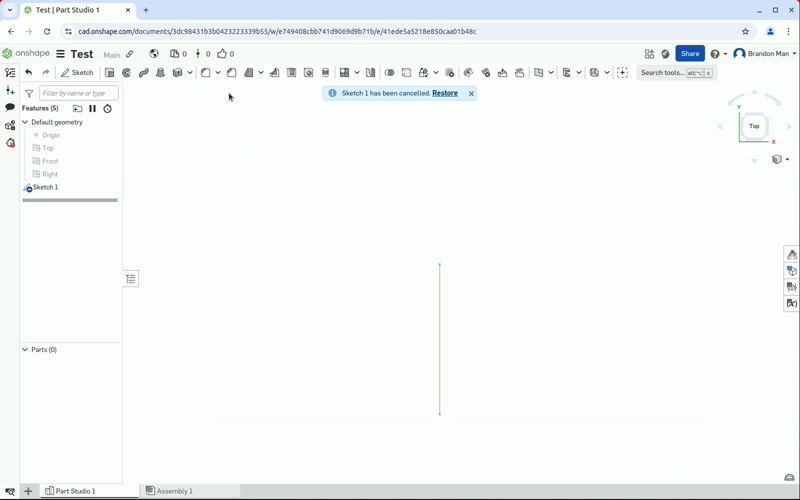
key(shift+s)
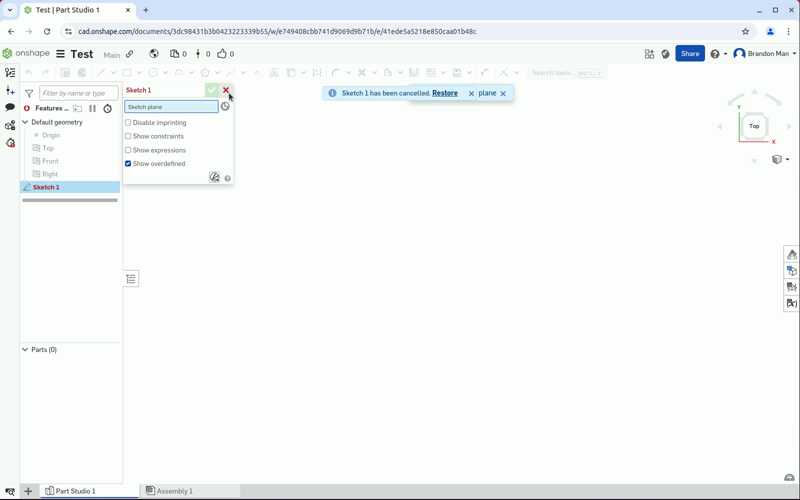
mouse_move(73, 150)
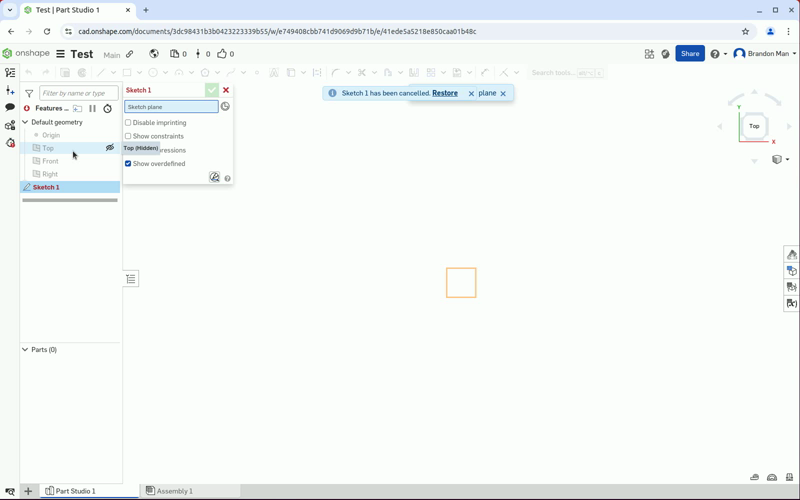
click(73, 150)
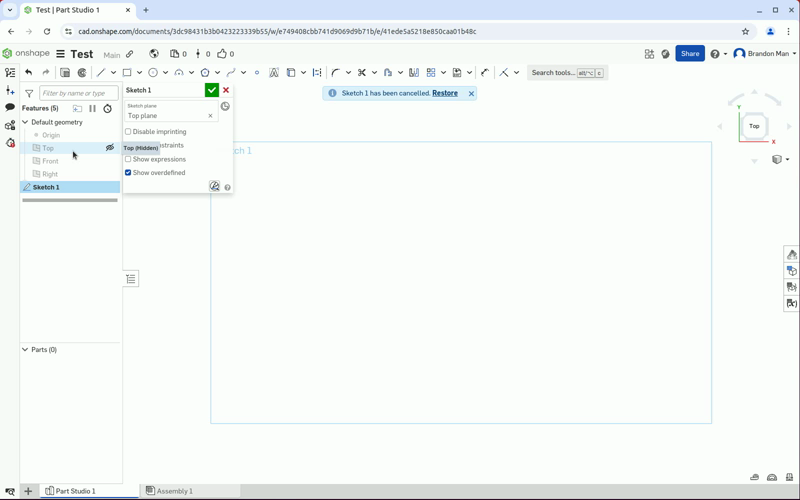
mouse_move(73, 352)
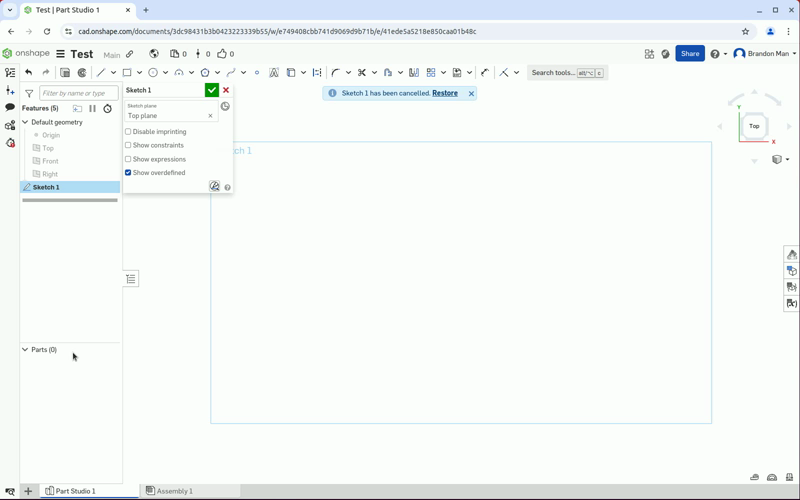
key(y)
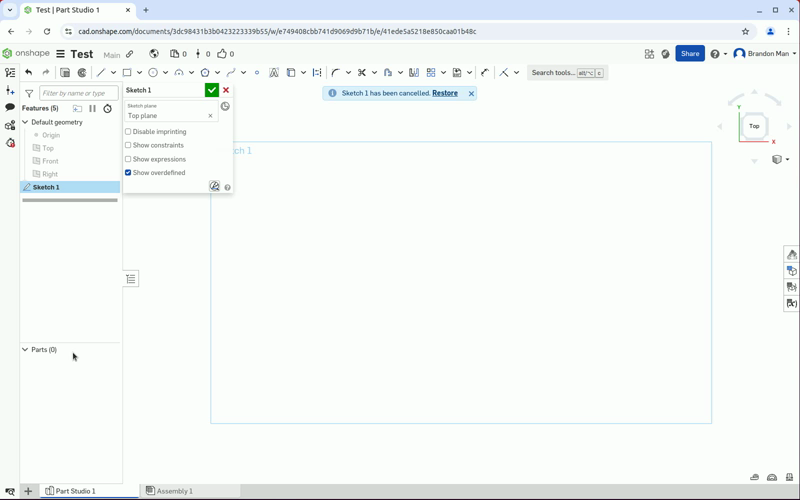
key(l)
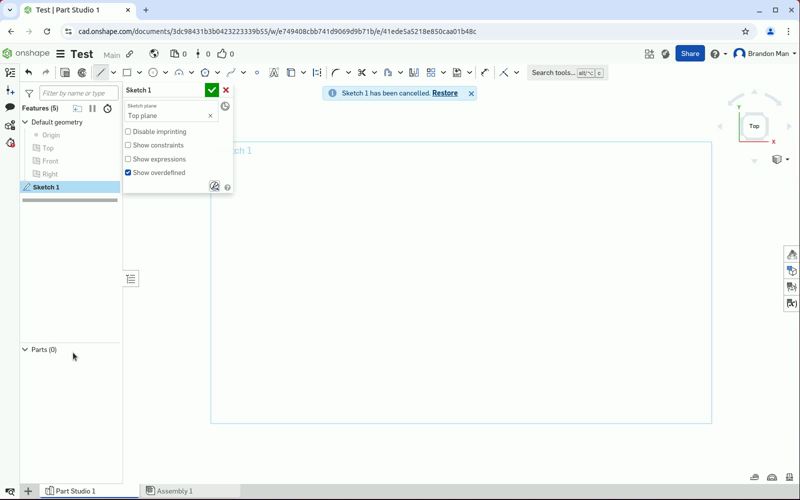
key_down(shift)
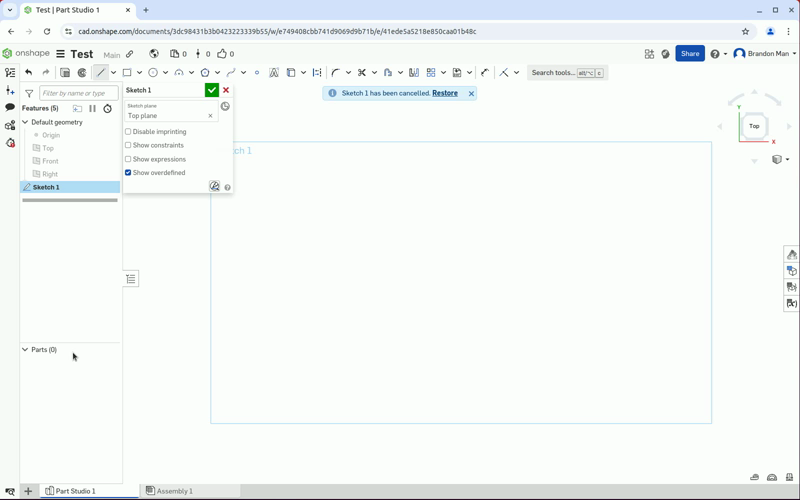
mouse_move(460, 282)
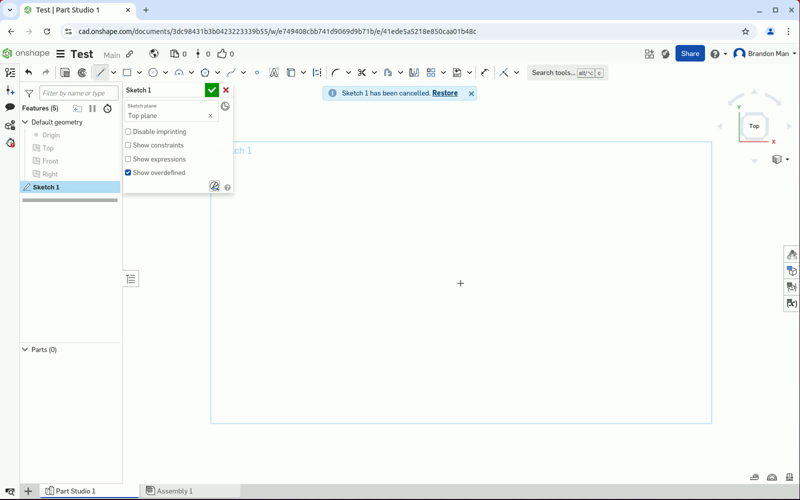
click(460, 282)
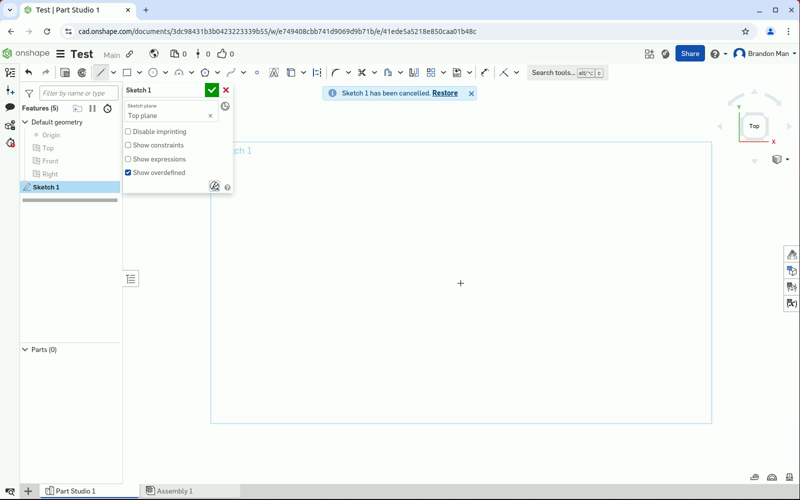
key_up(shift)
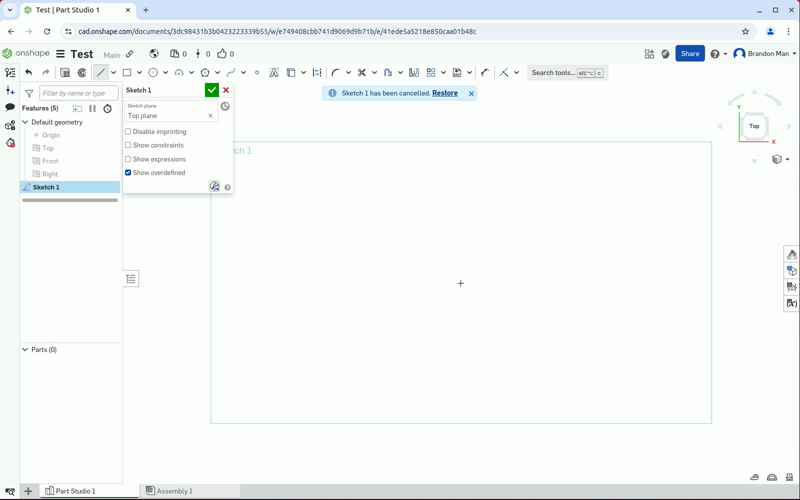
key_down(shift)
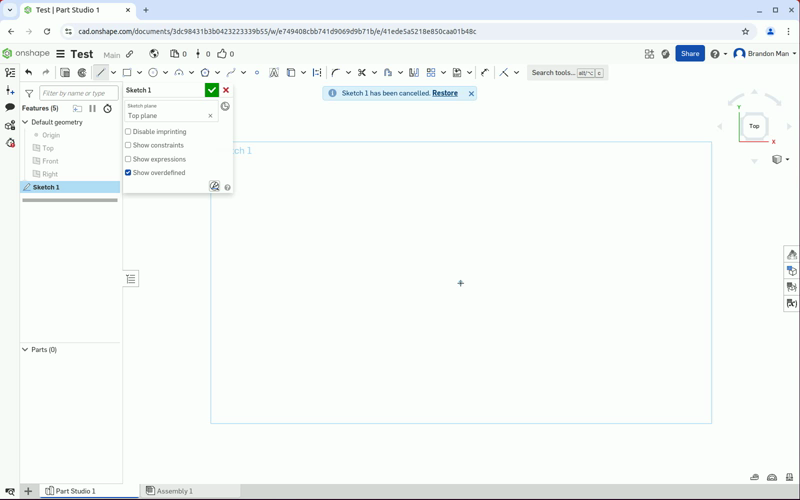
mouse_move(557, 282)
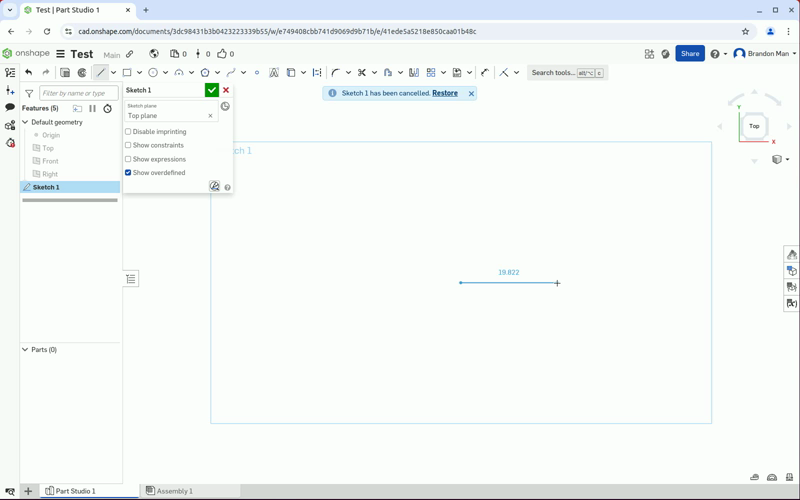
click(557, 282)
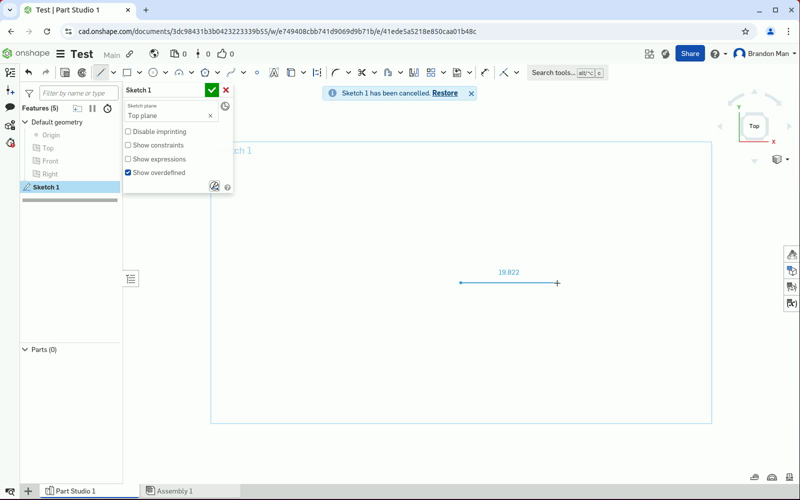
key_up(shift)
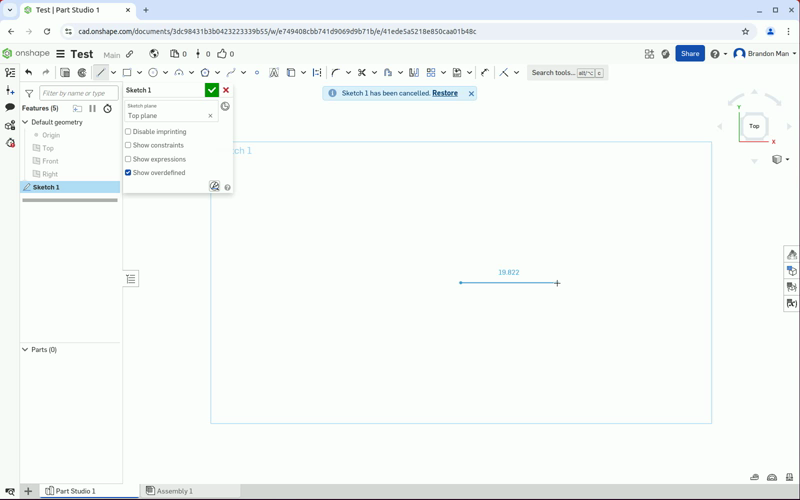
key_down(shift)
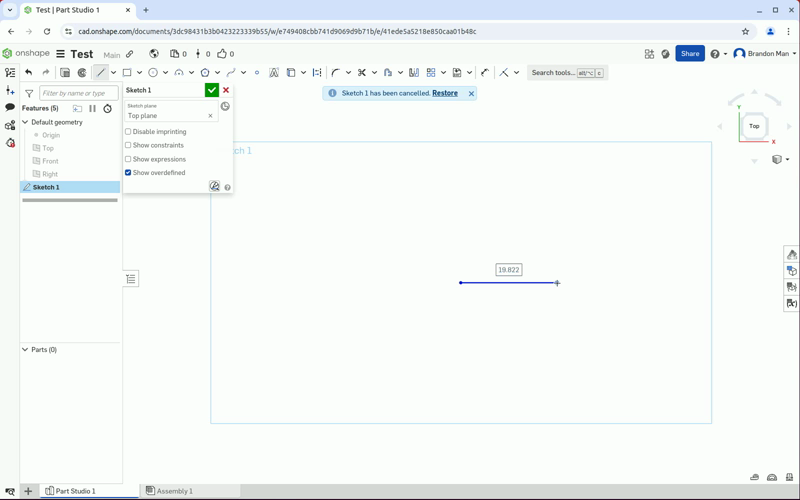
mouse_move(557, 219)
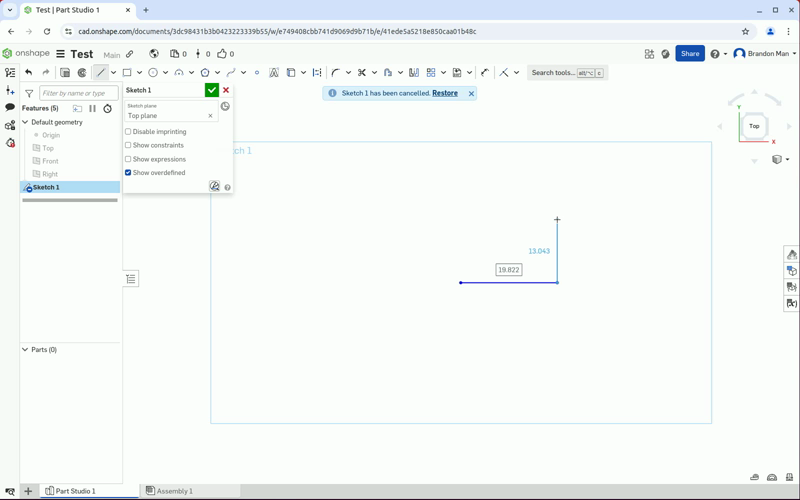
click(557, 219)
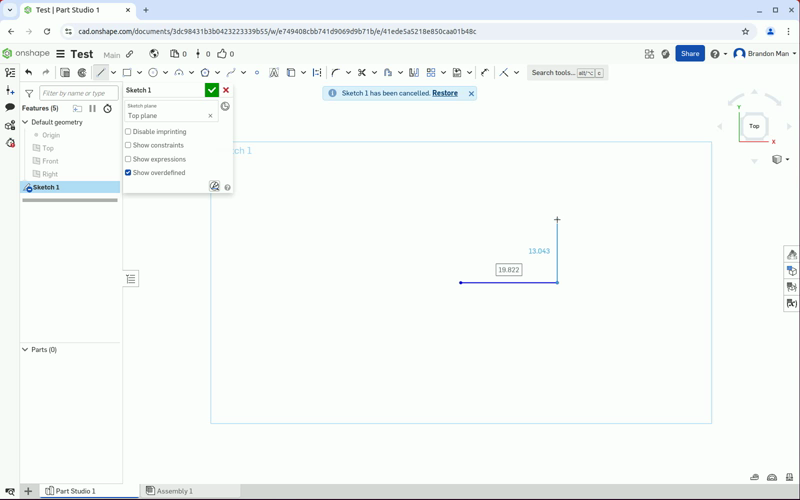
key_up(shift)
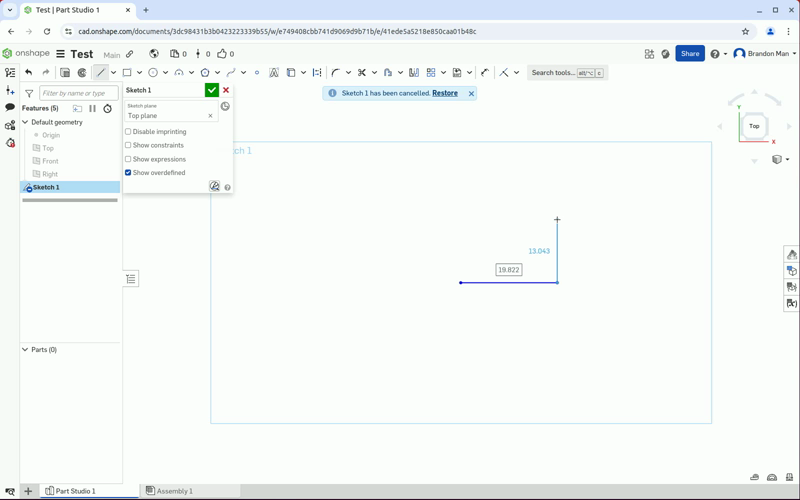
key_down(shift)
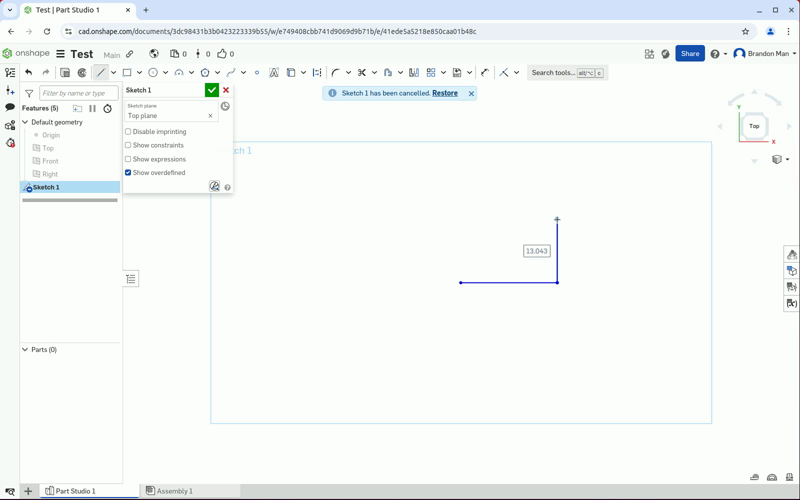
mouse_move(460, 219)
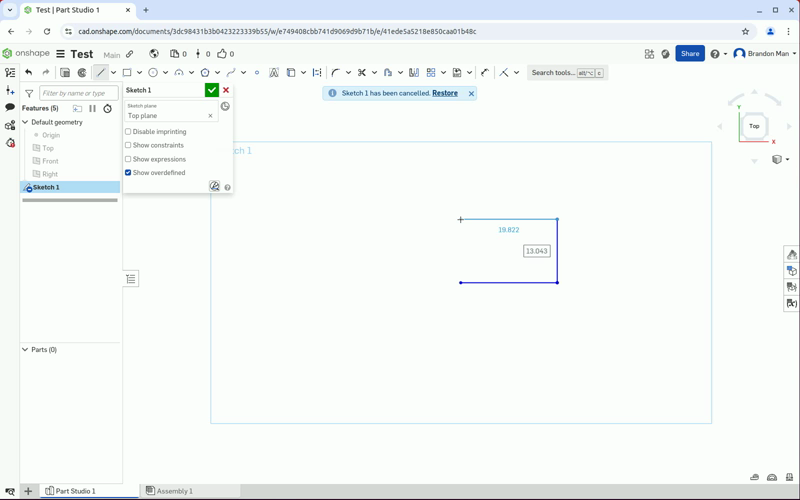
click(460, 219)
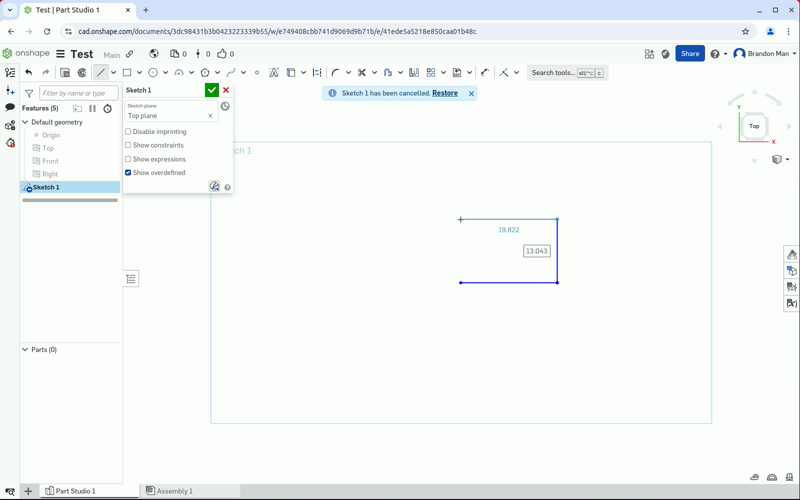
key_up(shift)
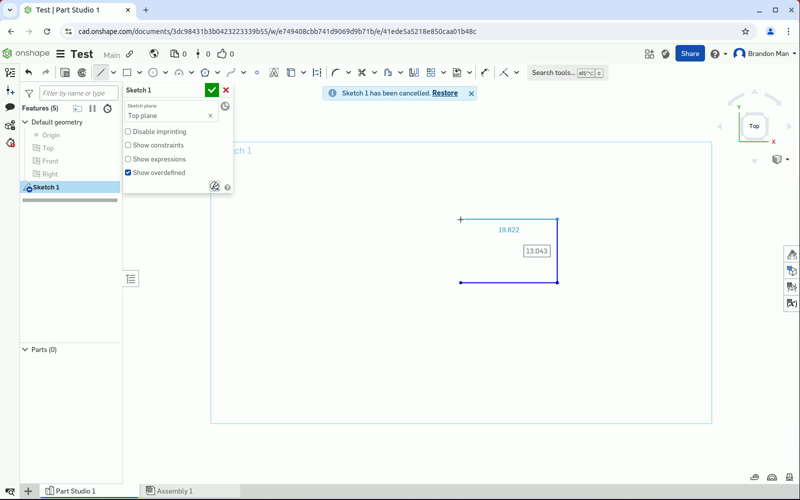
key_down(shift)
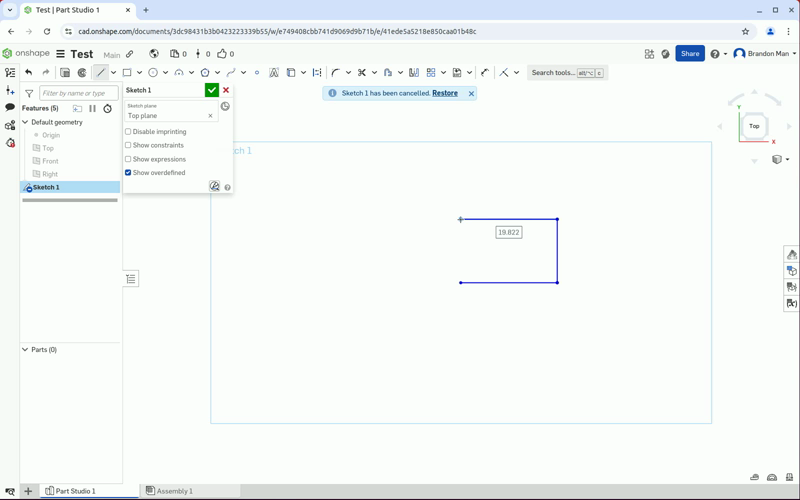
mouse_move(460, 282)
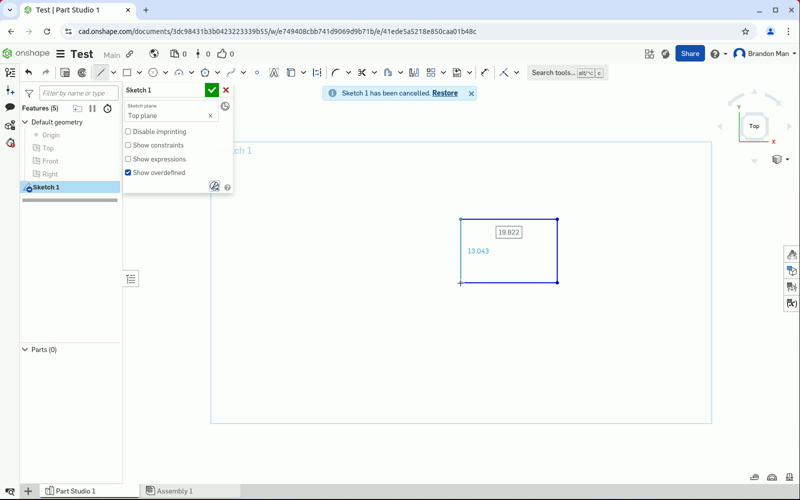
key_up(shift)
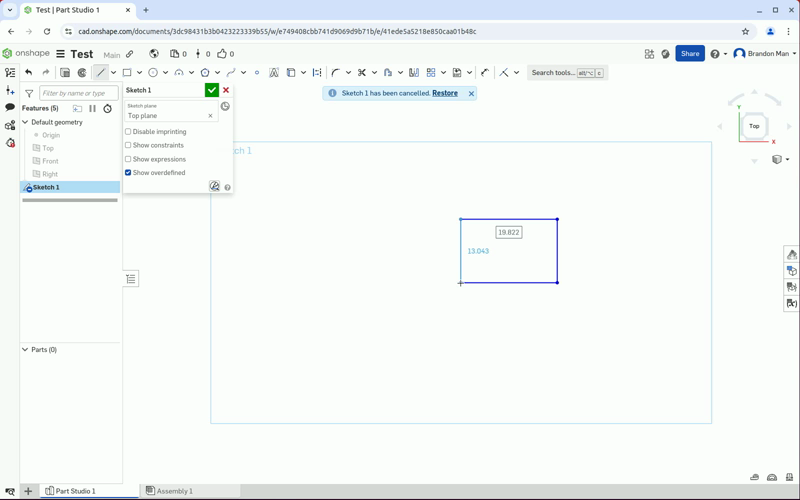
click(460, 282)
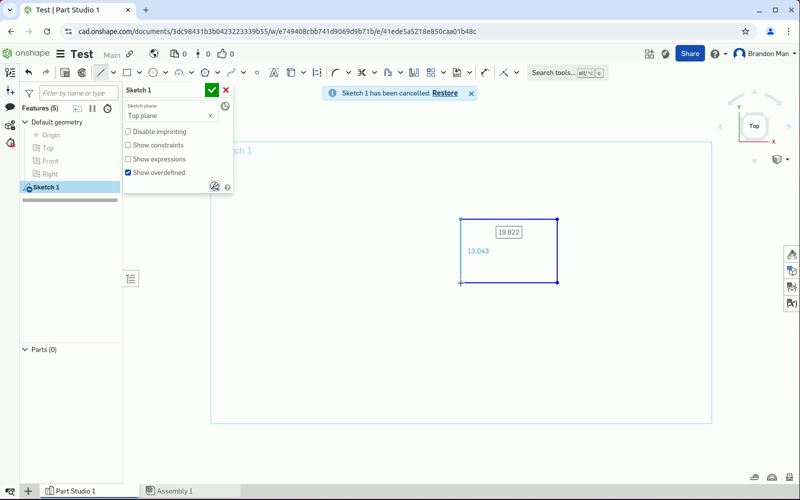
key(esc)
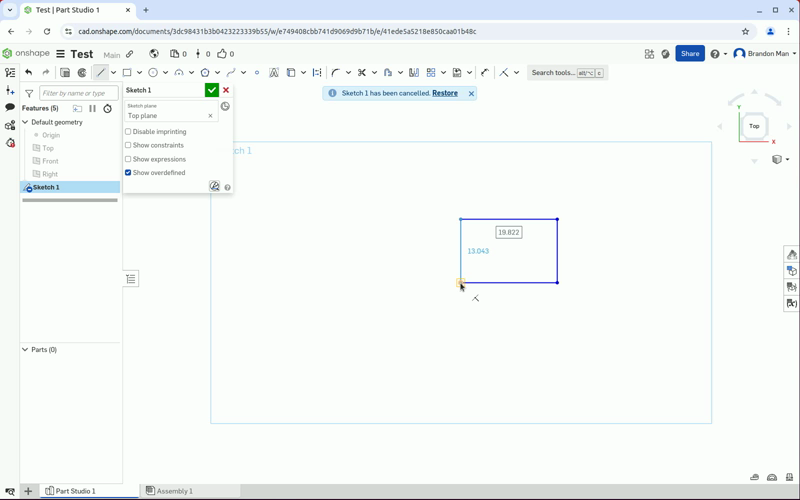
mouse_move(506, 265)
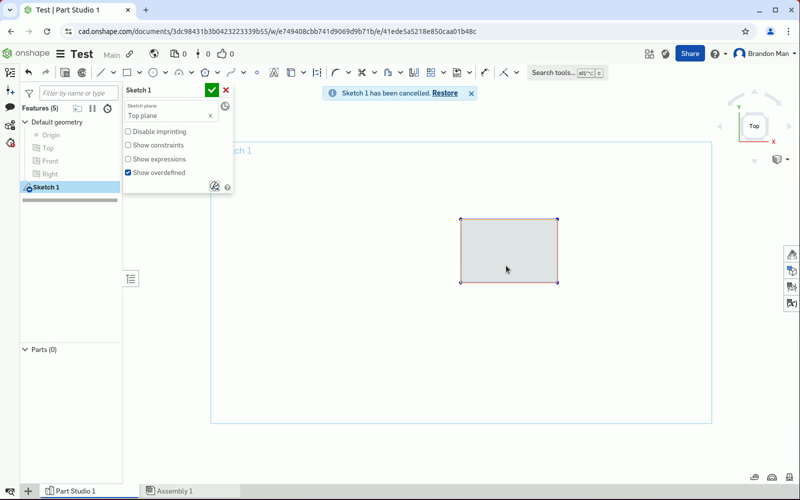
click(506, 265)
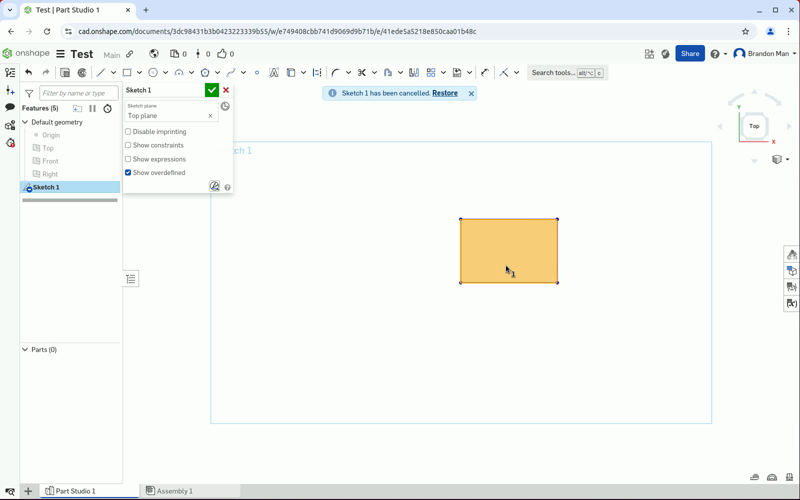
mouse_move(73, 352)
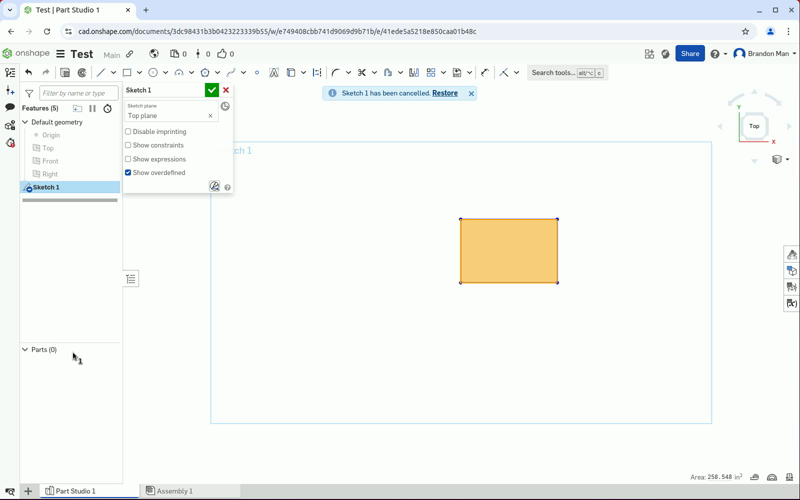
key(shift+y)
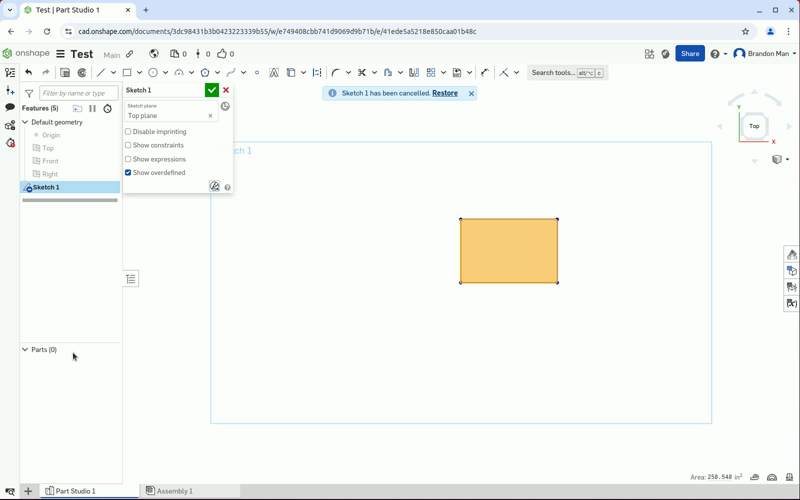
key(shift+e)
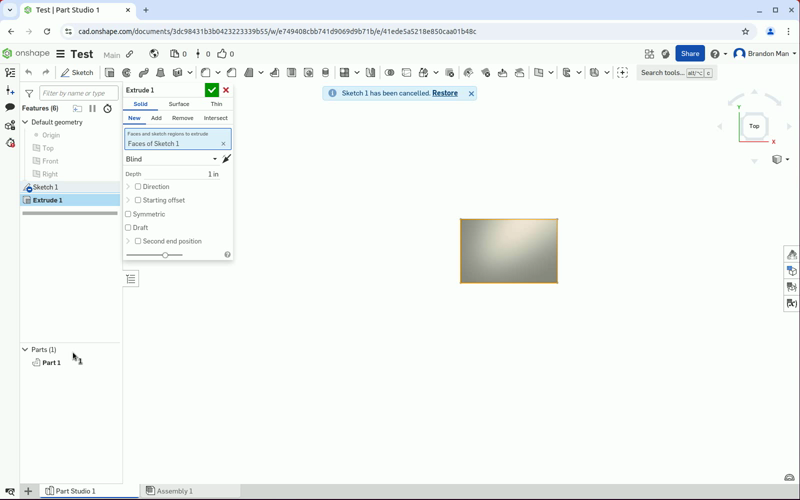
mouse_move(143, 106)
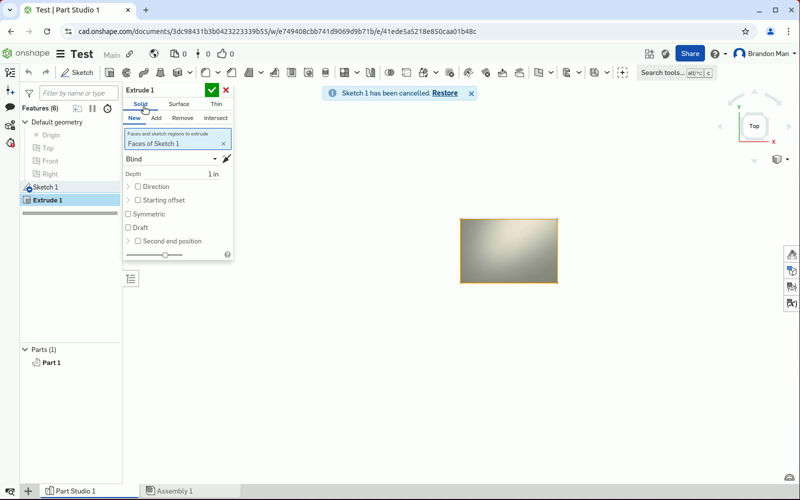
click(143, 106)
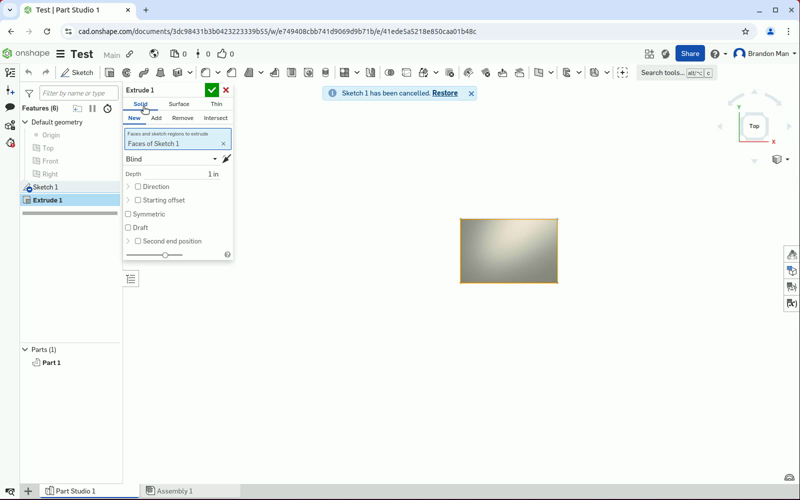
mouse_move(137, 120)
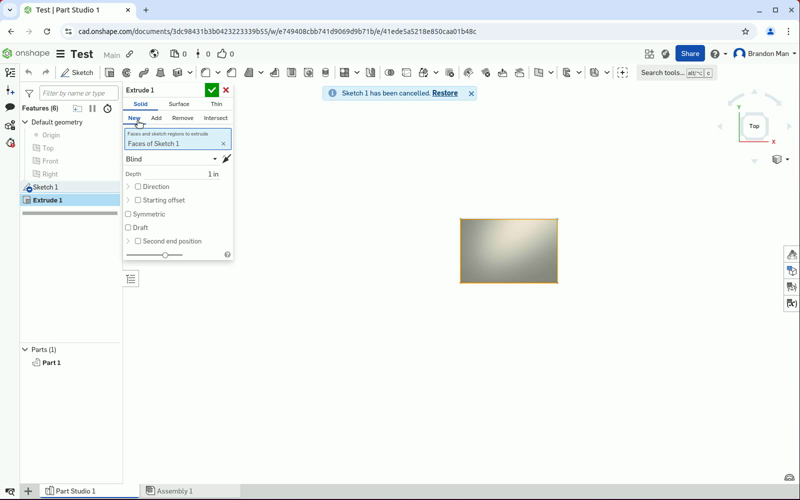
click(137, 120)
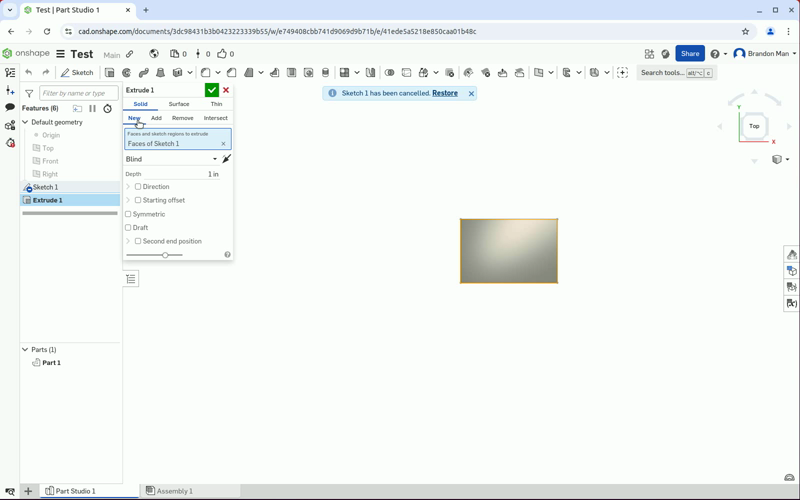
key(tab, 4)
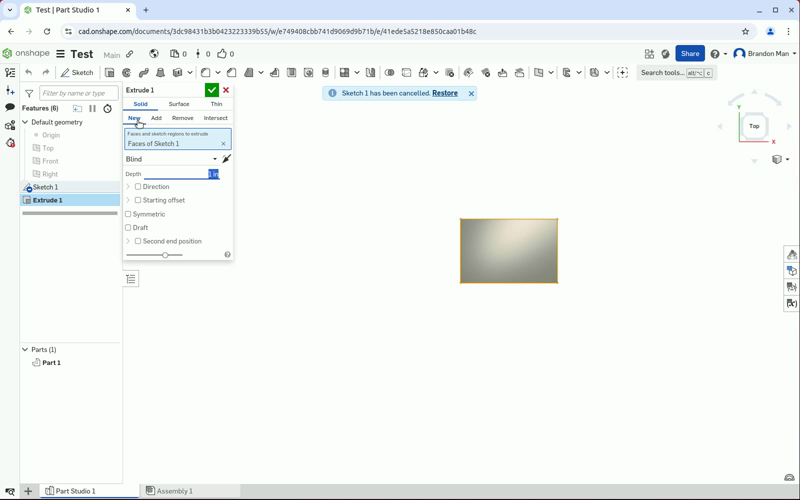
text(10.591)
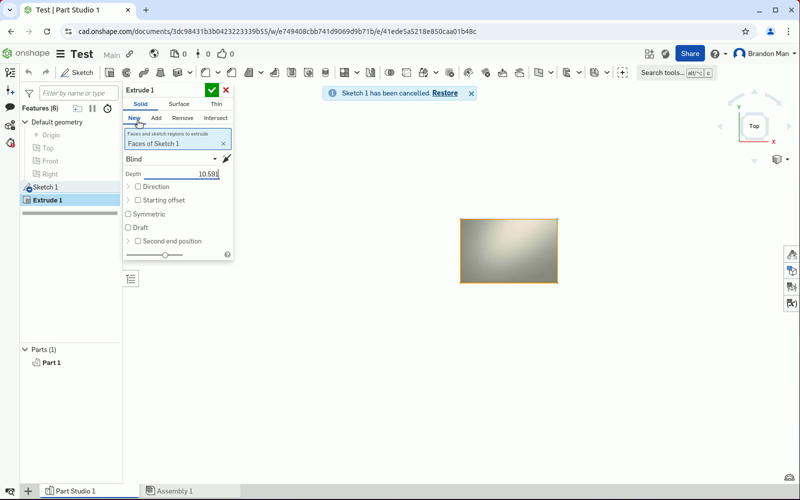
key(enter)
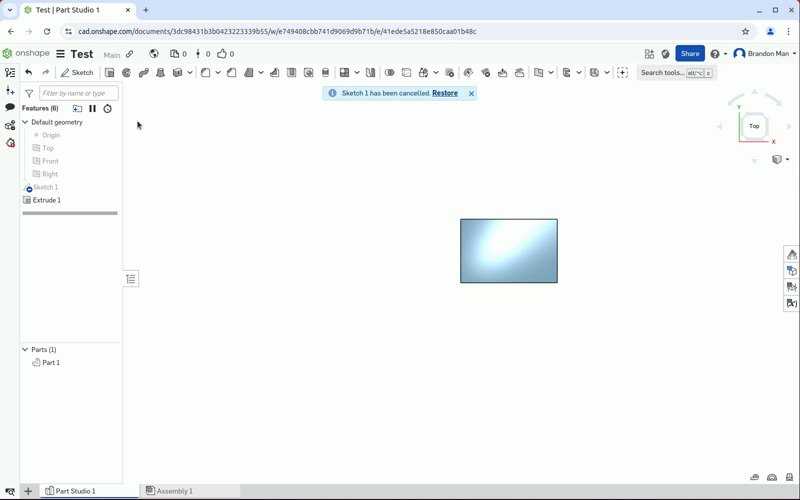
key(shift+h)
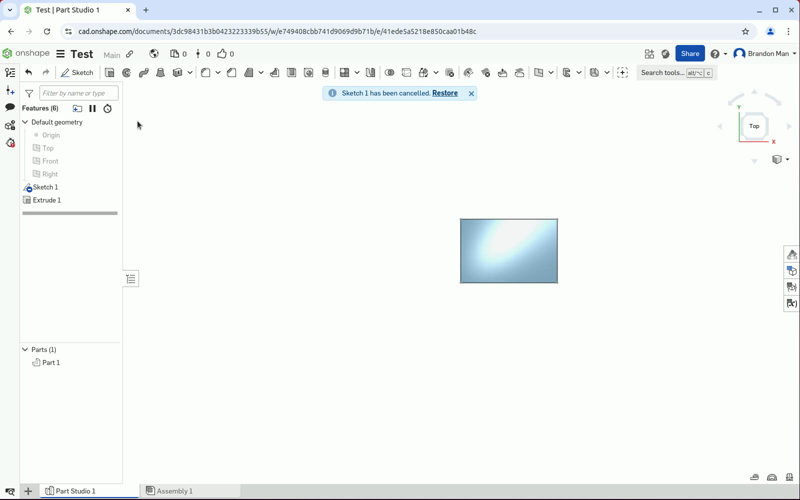
key(shift+h)
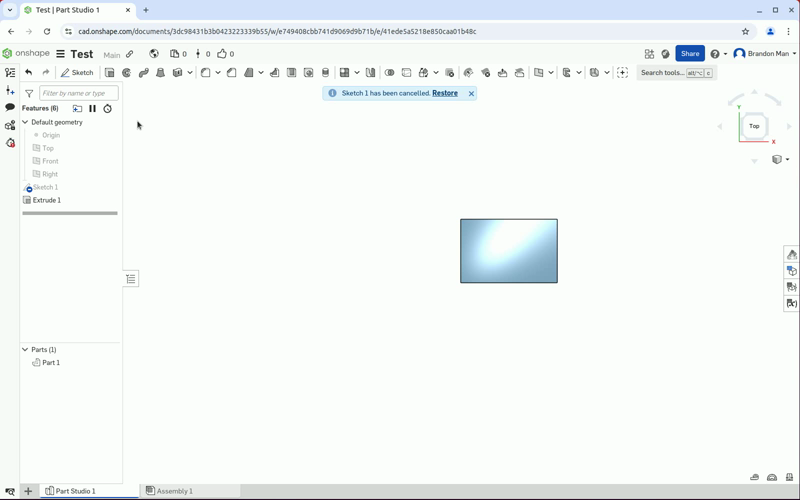
mouse_move(73, 189)
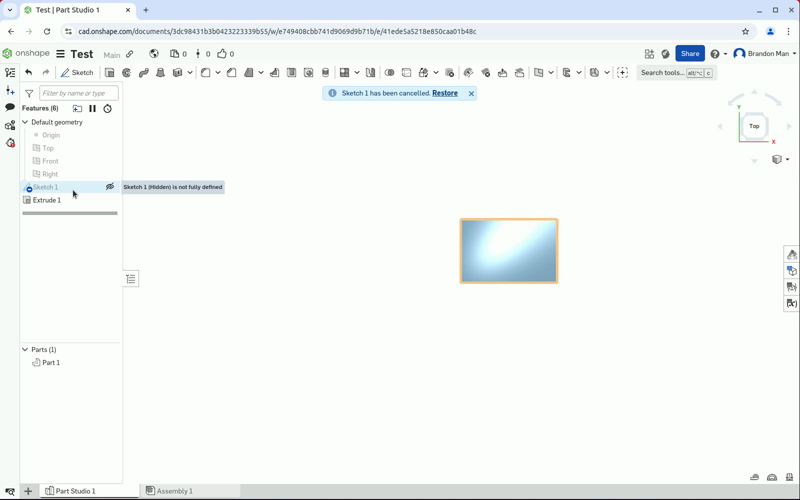
click(73, 189)
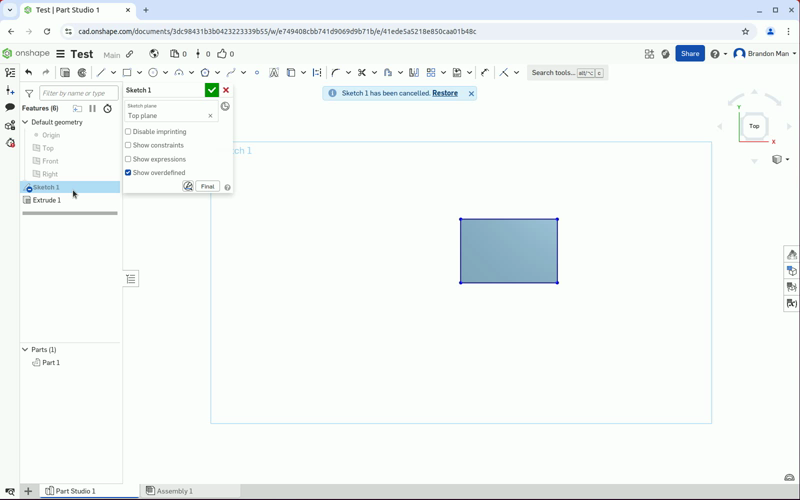
mouse_move(229, 92)
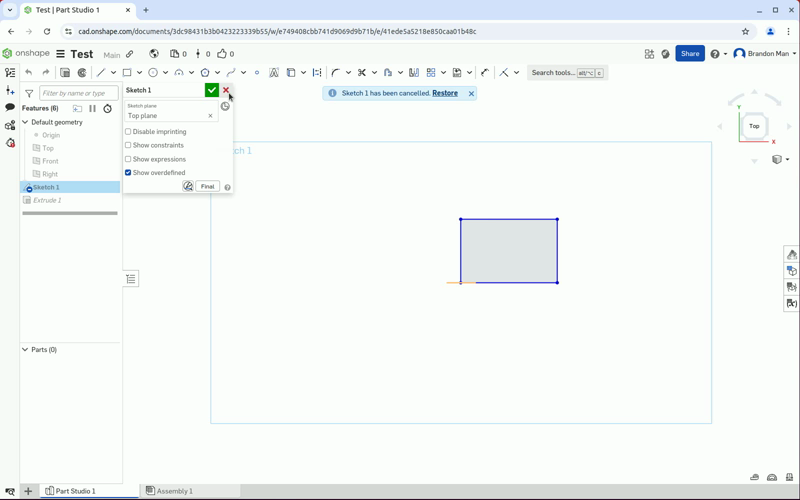
click(229, 92)
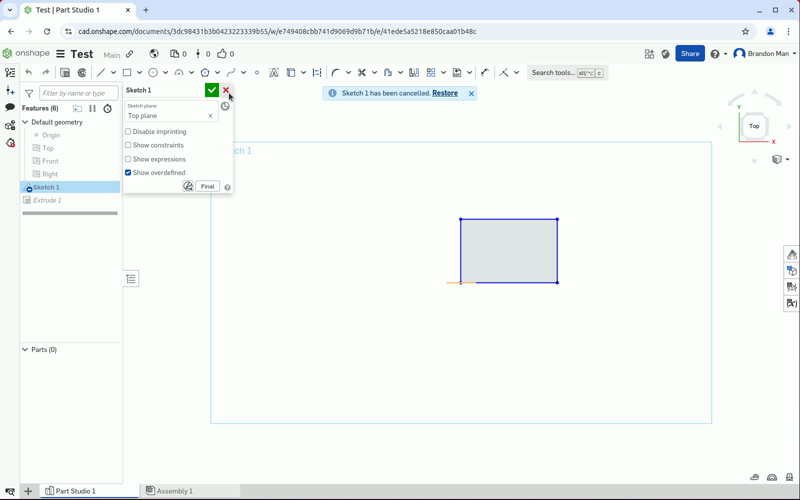
key(shift+s)
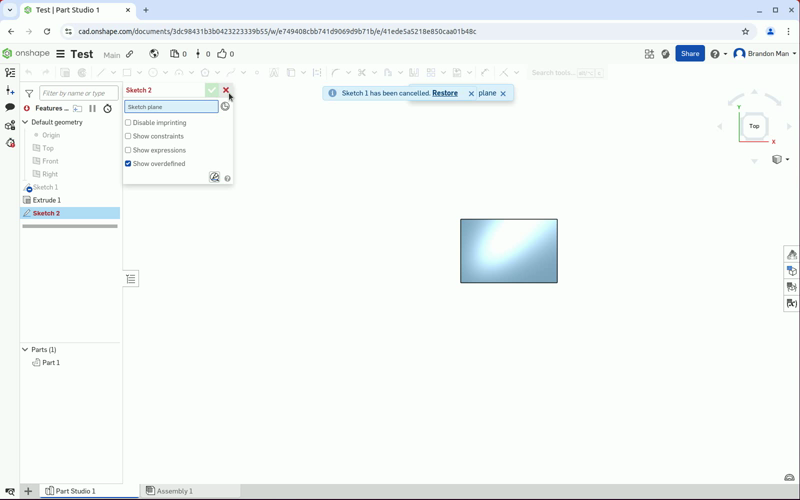
mouse_move(73, 150)
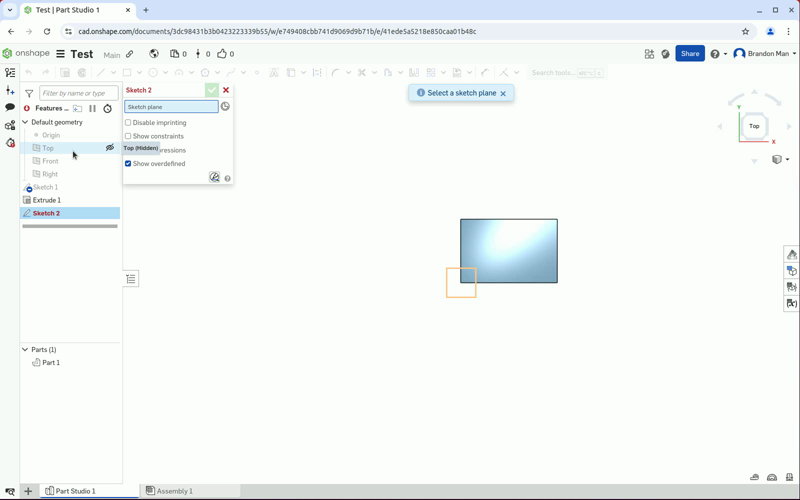
click(73, 150)
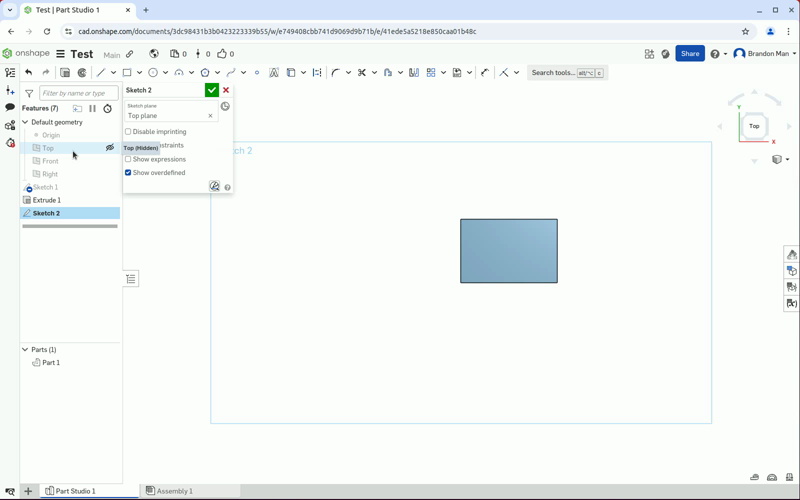
mouse_move(73, 352)
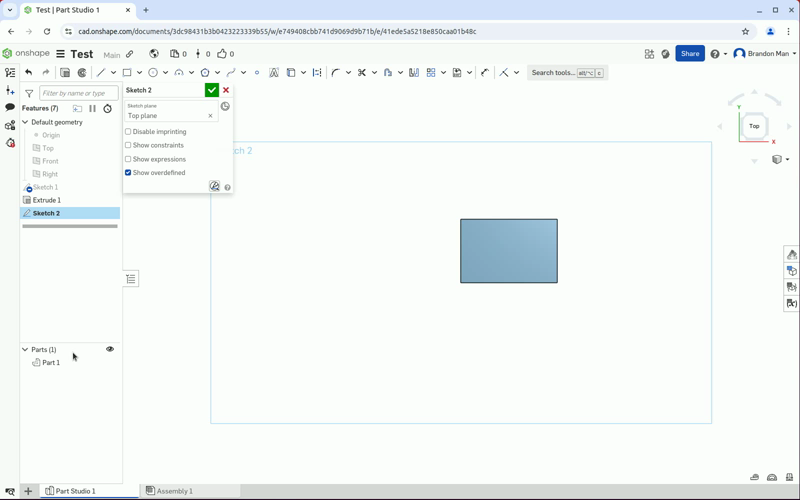
key(y)
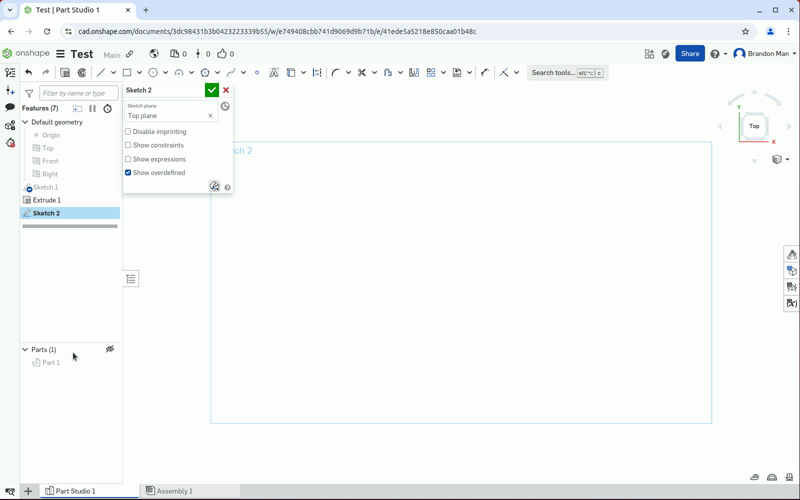
key(l)
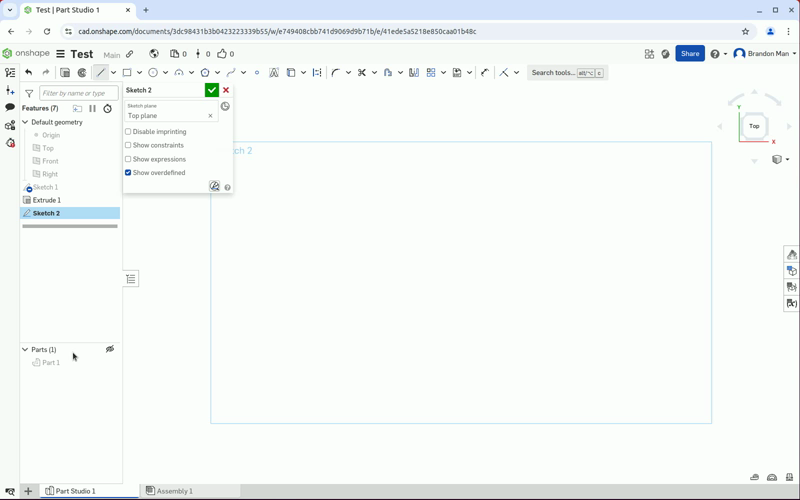
key_down(shift)
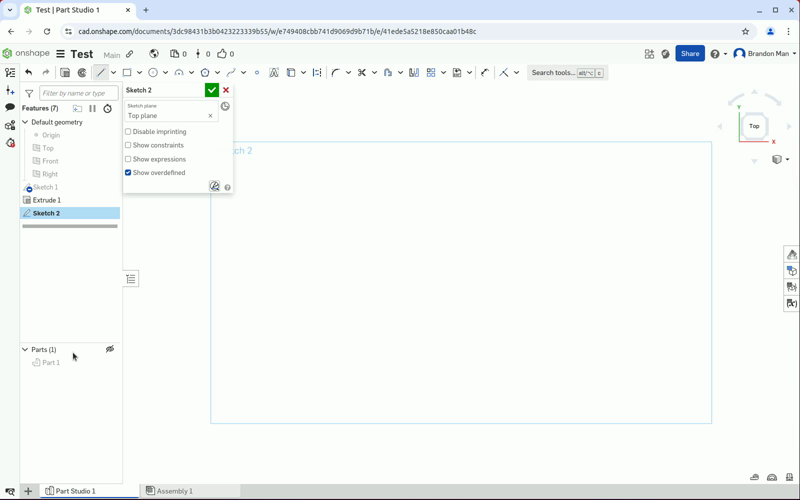
mouse_move(460, 218)
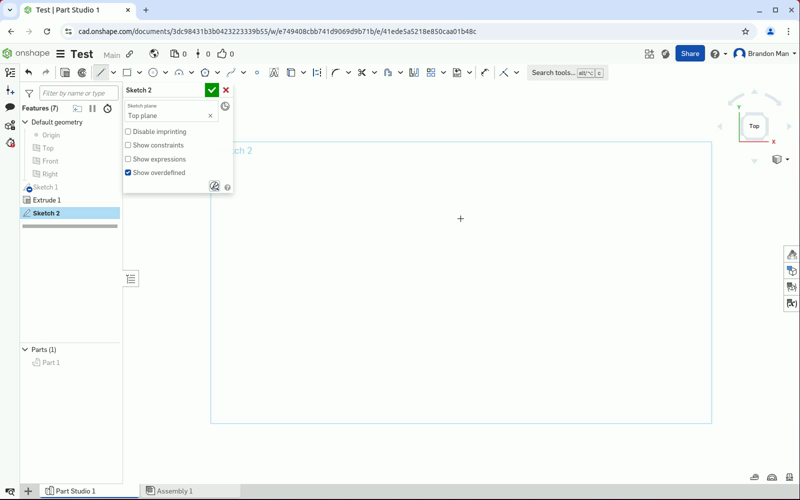
click(460, 218)
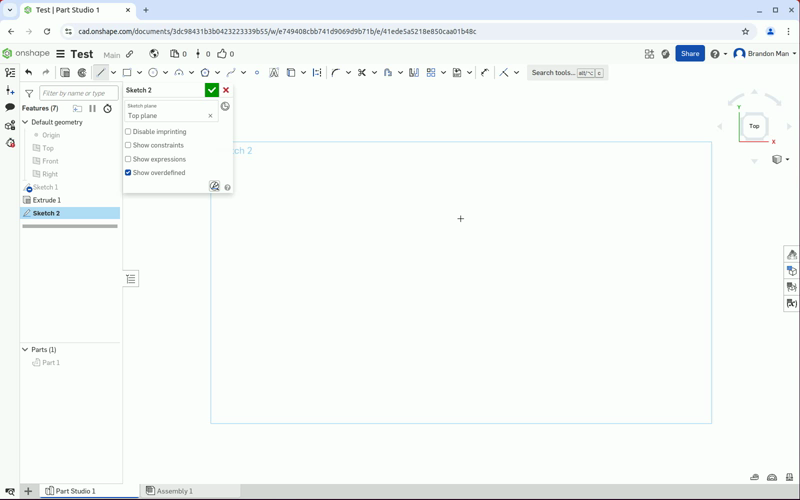
key_up(shift)
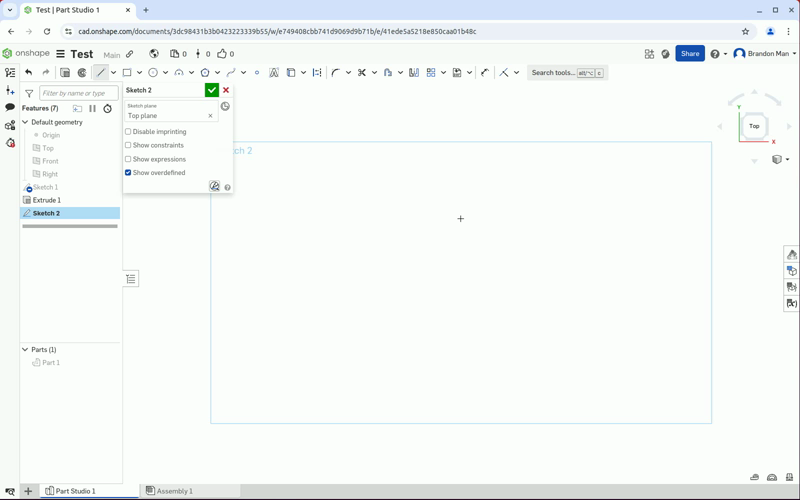
key_down(shift)
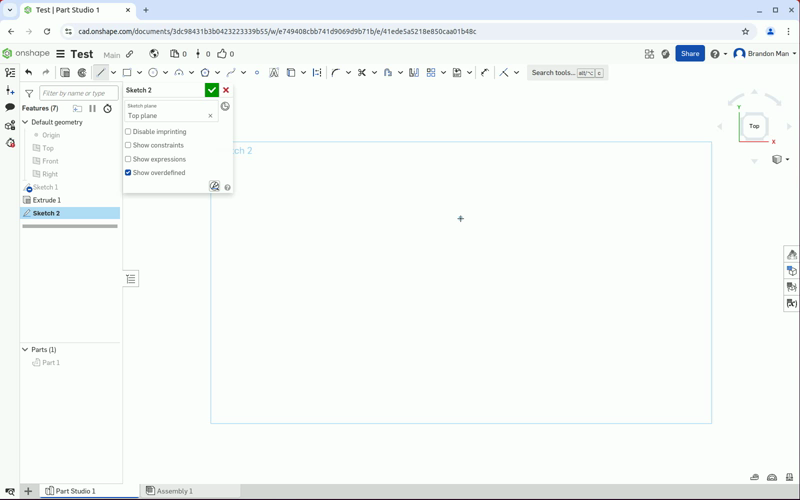
mouse_move(557, 218)
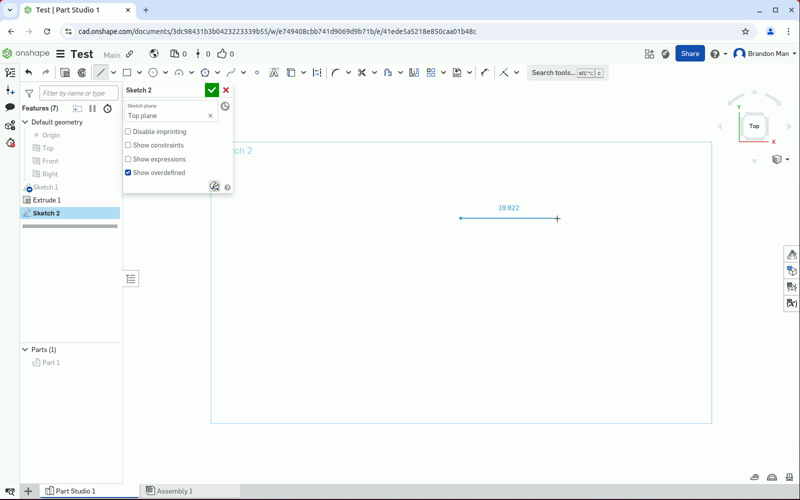
click(557, 218)
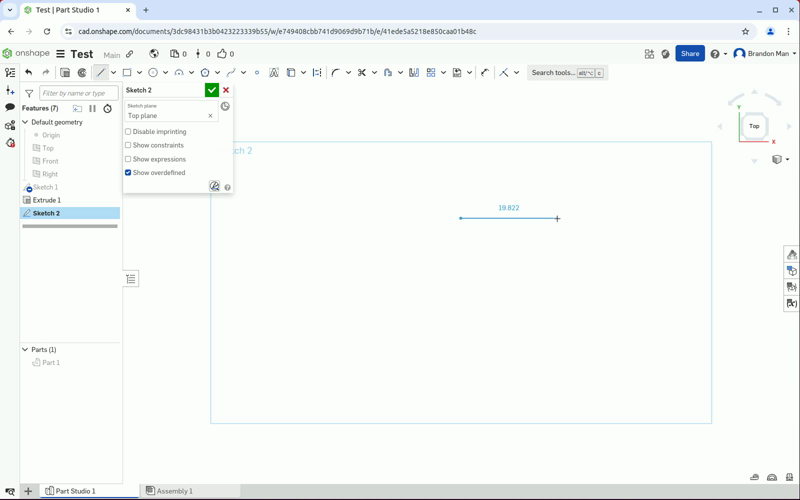
key_up(shift)
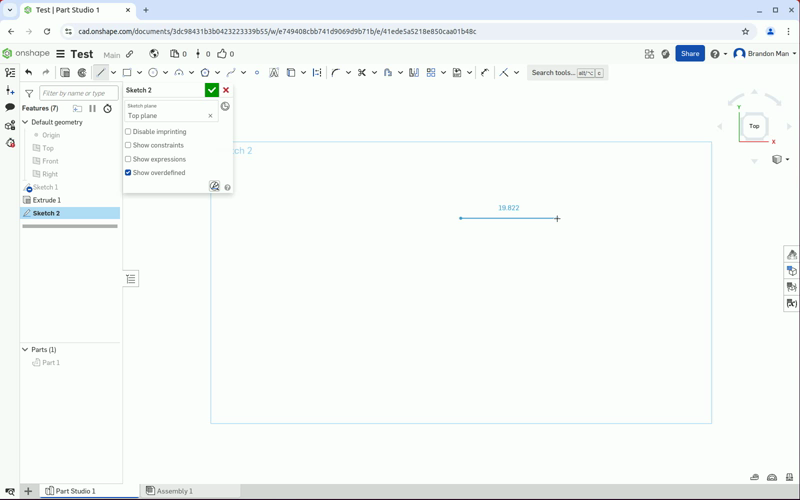
key_down(shift)
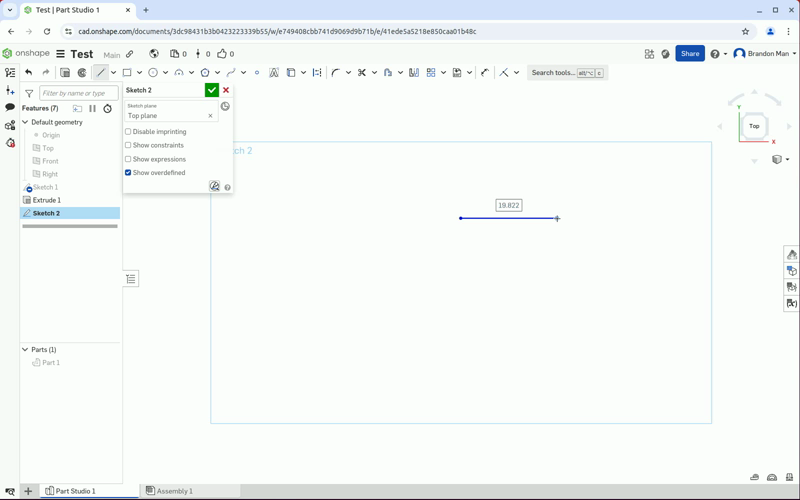
mouse_move(505, 169)
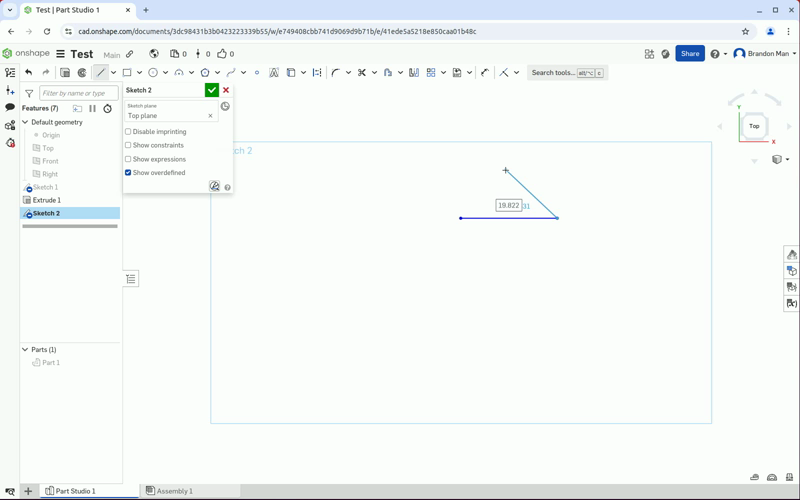
click(505, 169)
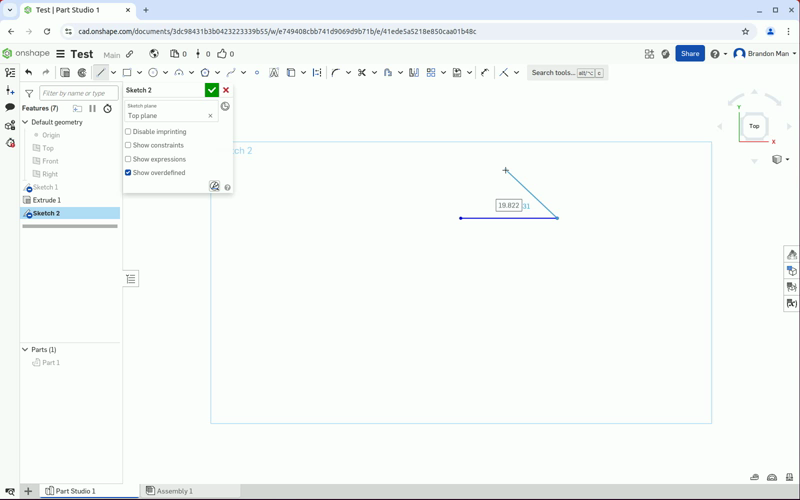
key_up(shift)
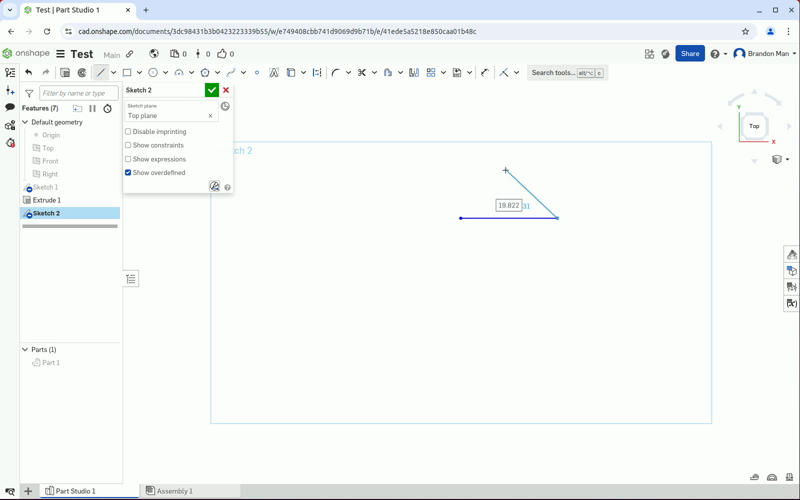
key_down(shift)
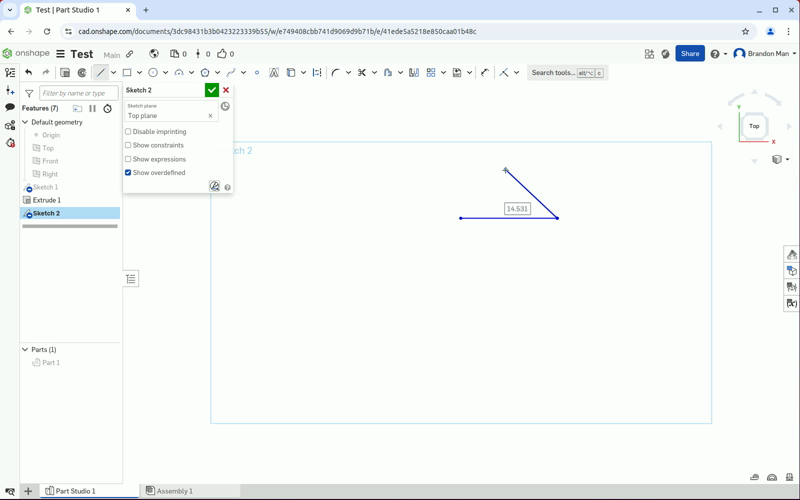
mouse_move(460, 218)
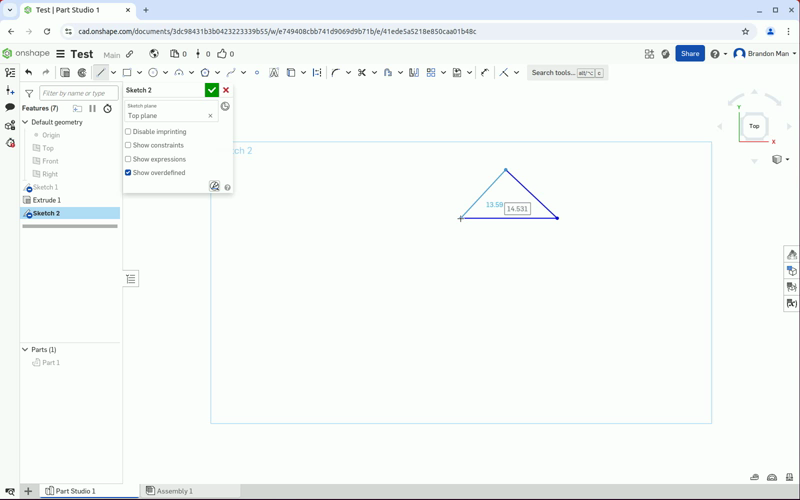
key_up(shift)
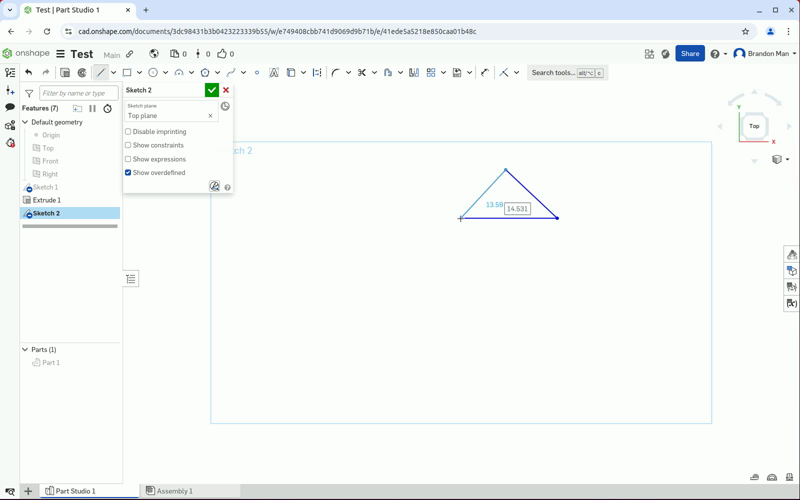
click(460, 218)
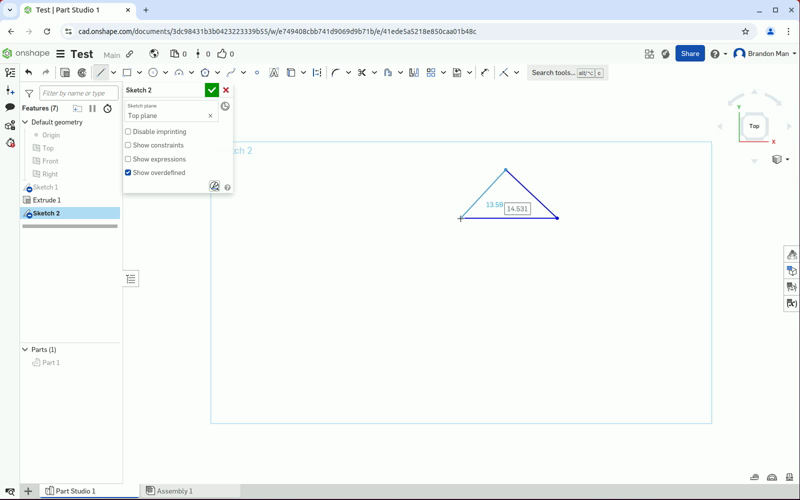
key(esc)
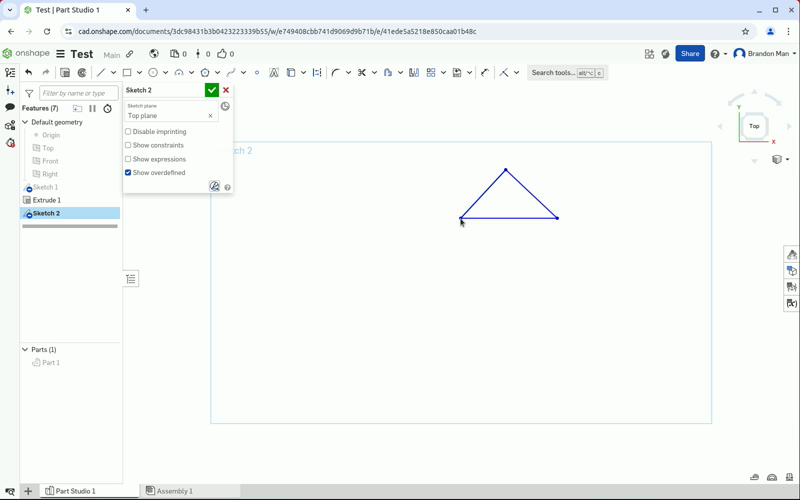
mouse_move(516, 208)
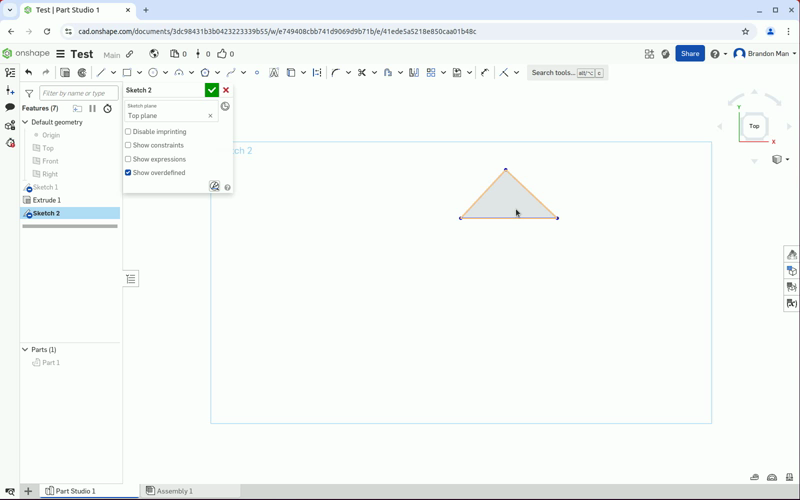
click(516, 208)
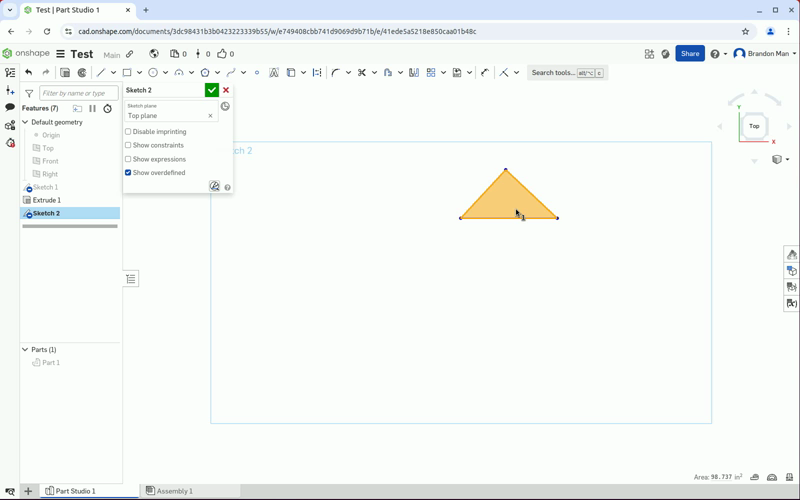
mouse_move(73, 352)
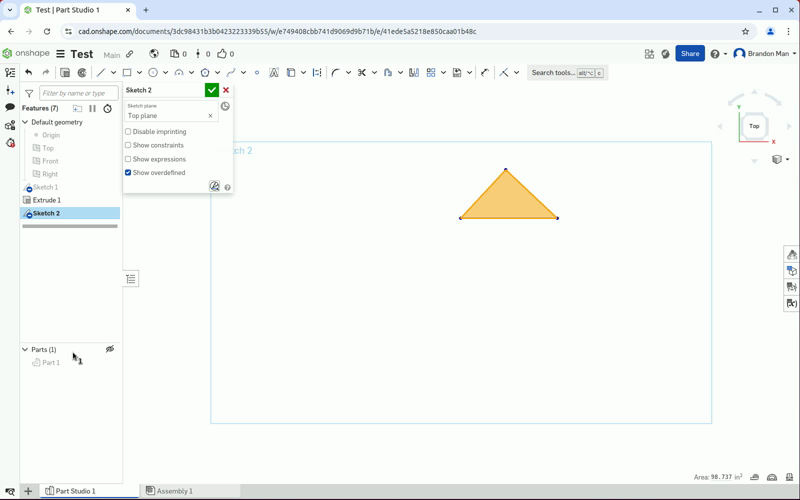
key(shift+y)
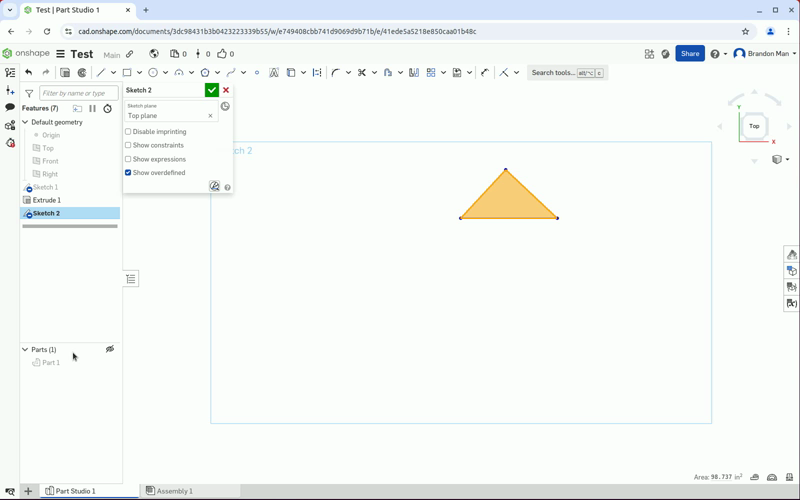
key(shift+e)
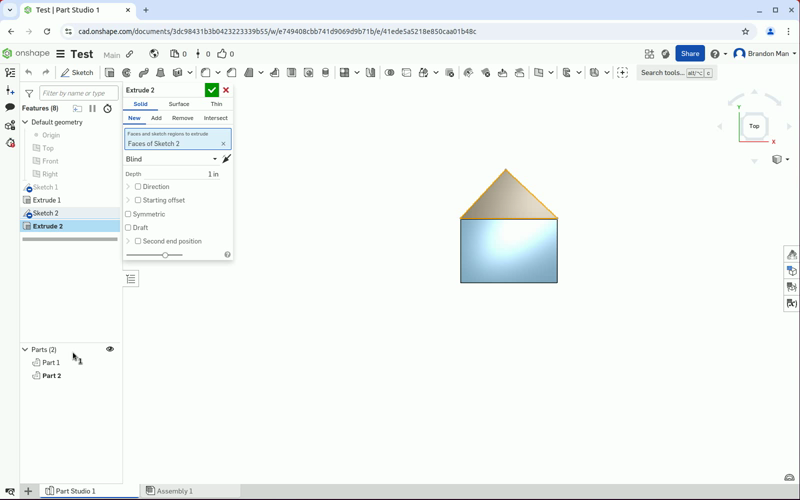
mouse_move(143, 106)
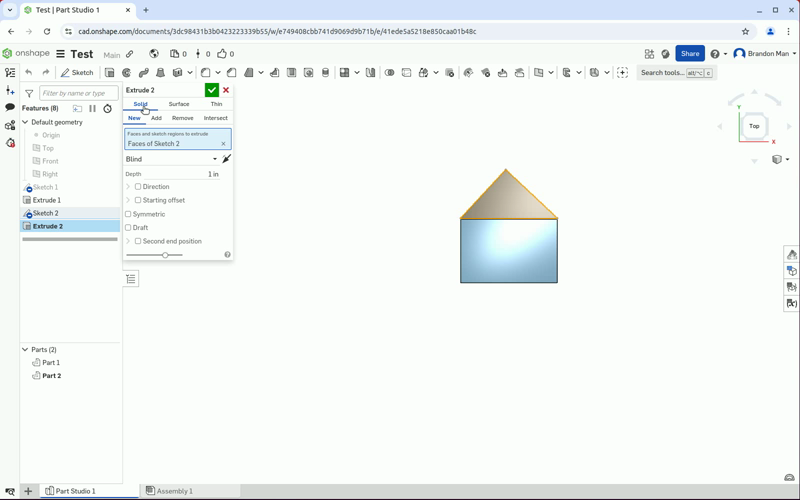
click(143, 106)
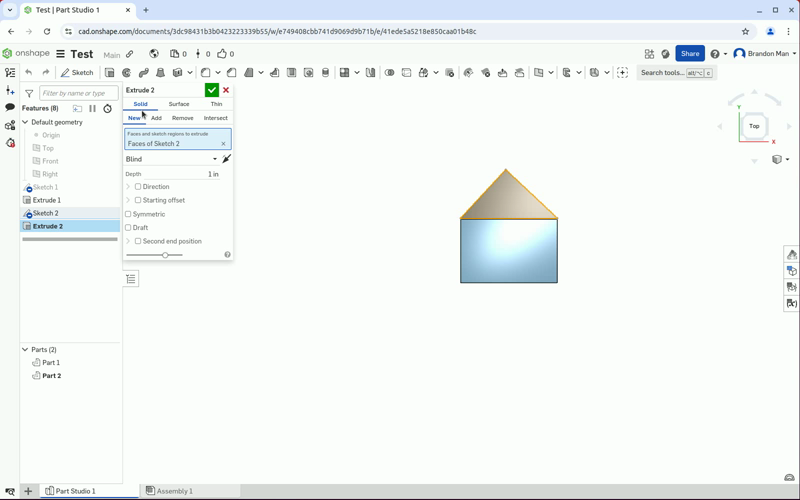
mouse_move(137, 120)
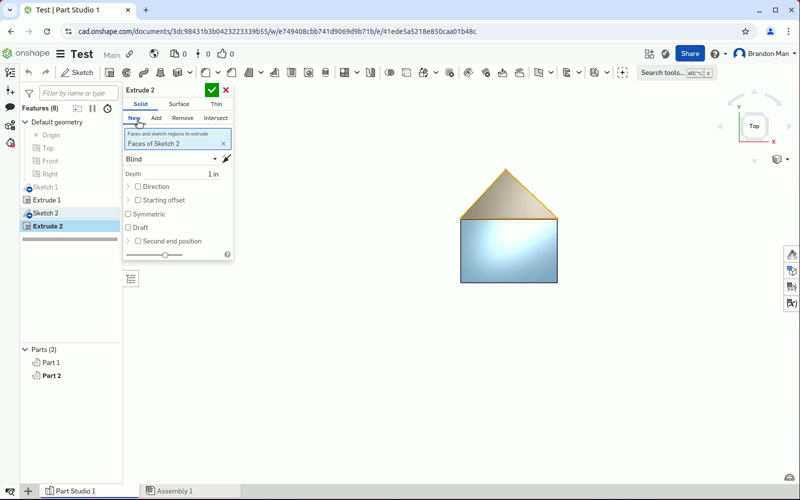
click(137, 120)
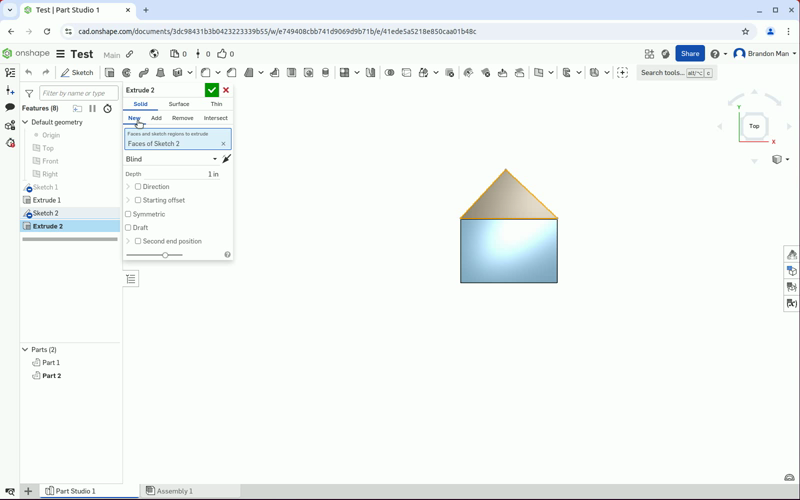
key(tab, 4)
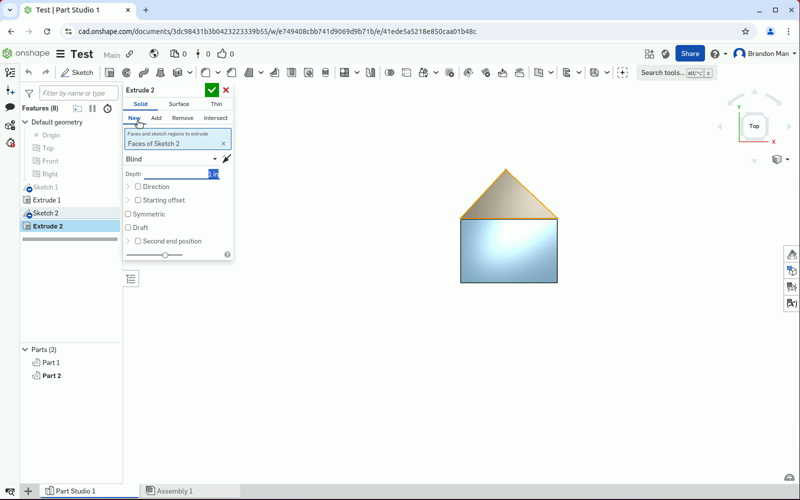
text(10.591)
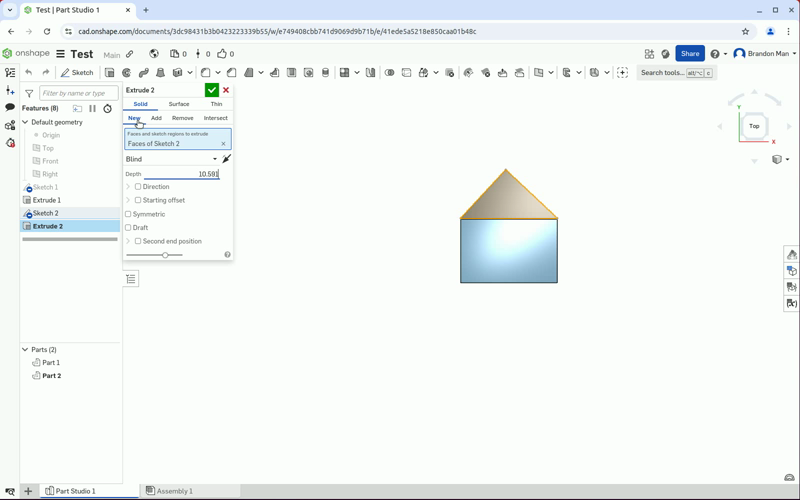
key(enter)
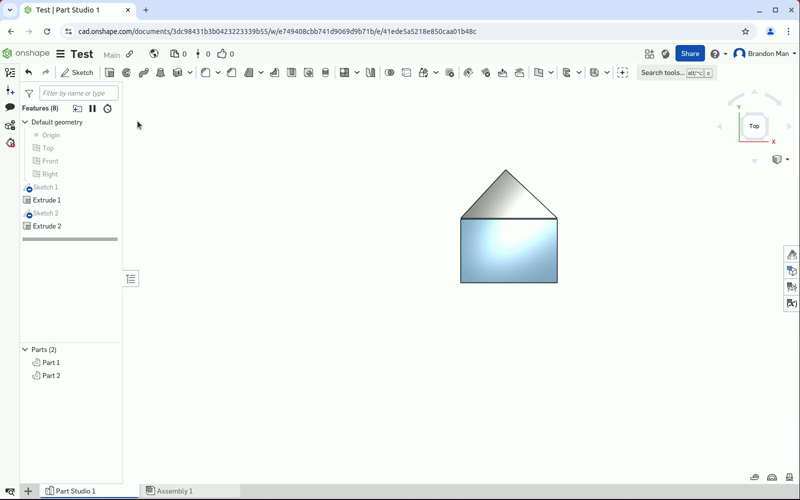
key(shift+h)
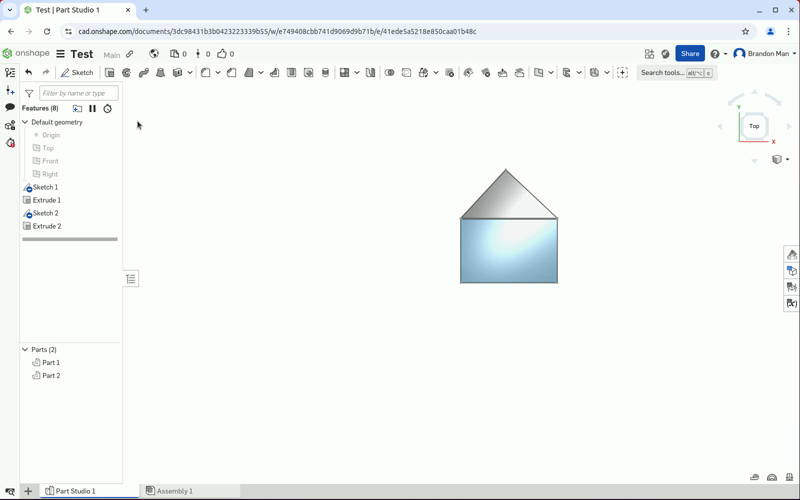
key(shift+h)
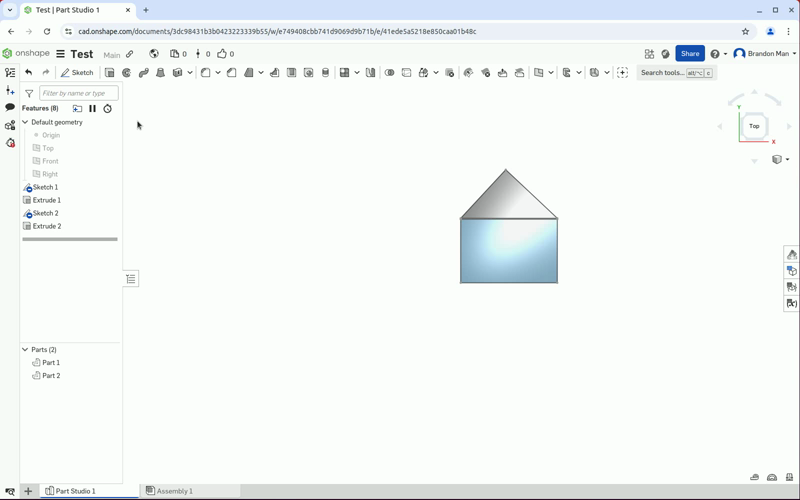
key(shift+7)
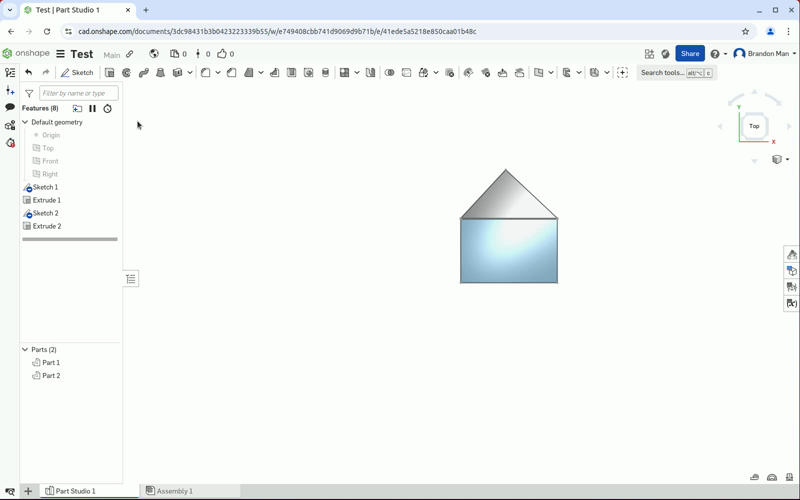
key(up, 3)
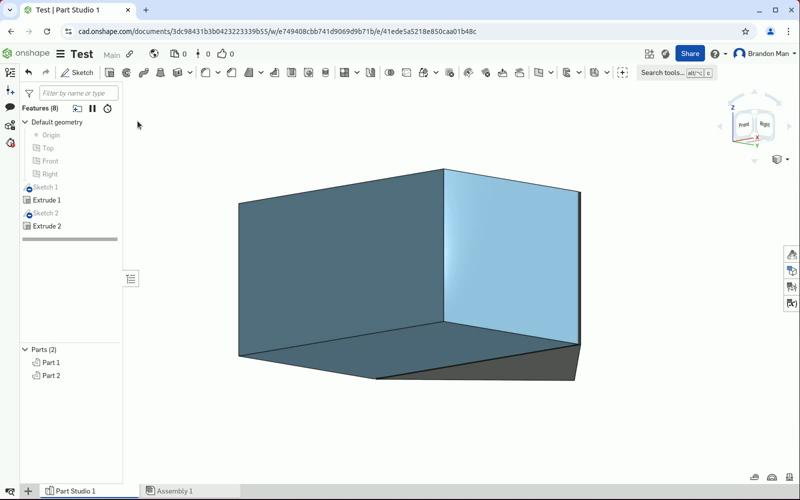
key(left, 3)
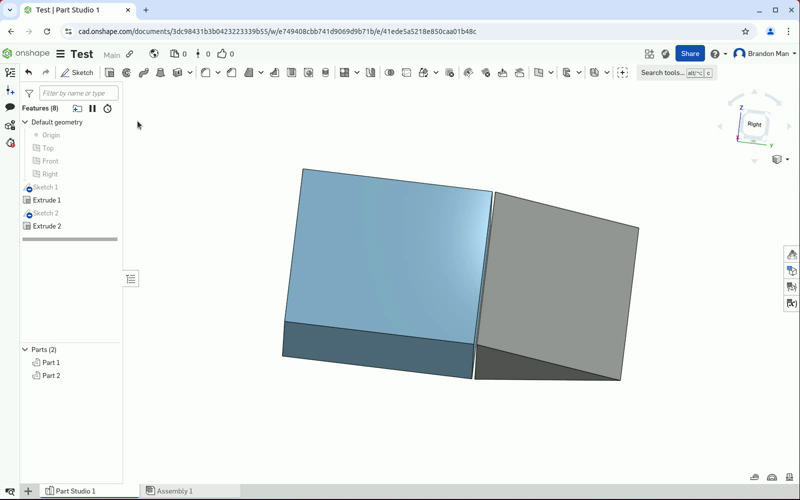
key(right, 3)
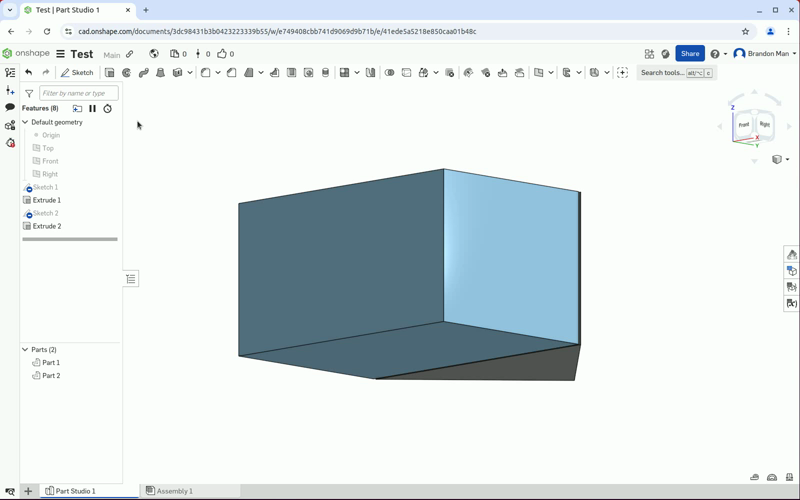
key(down, 3)
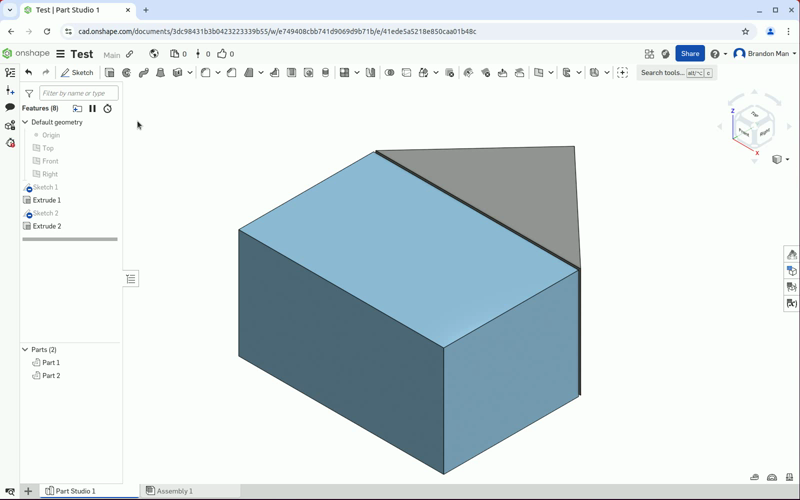
mouse_move(73, 189)
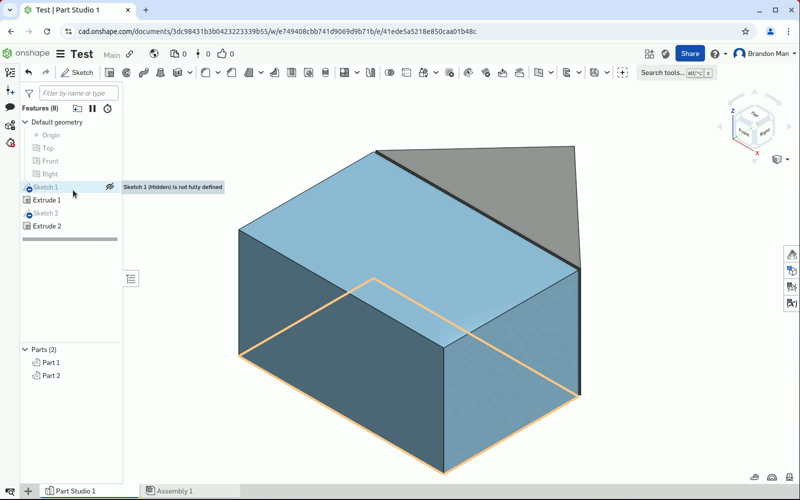
click(73, 189)